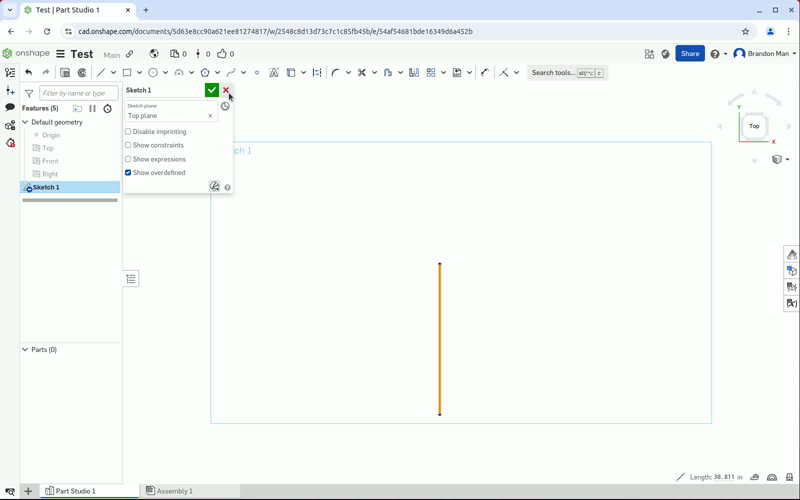
key(shift+h)
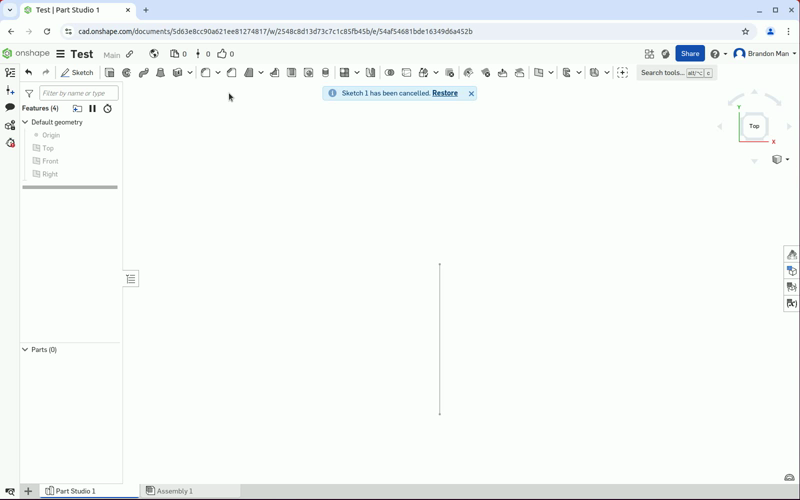
mouse_move(73, 352)
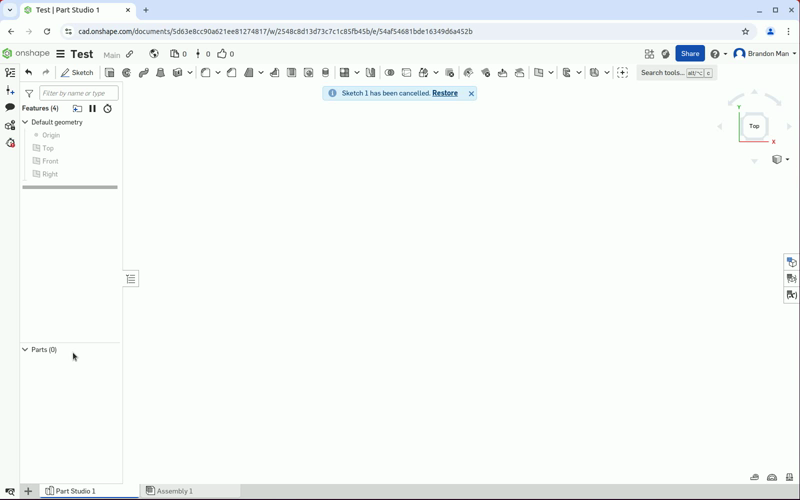
key(y)
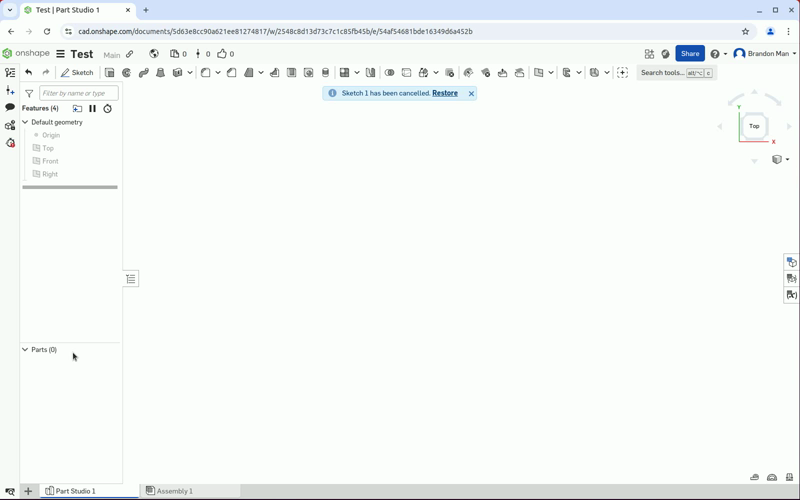
key(shift+p)
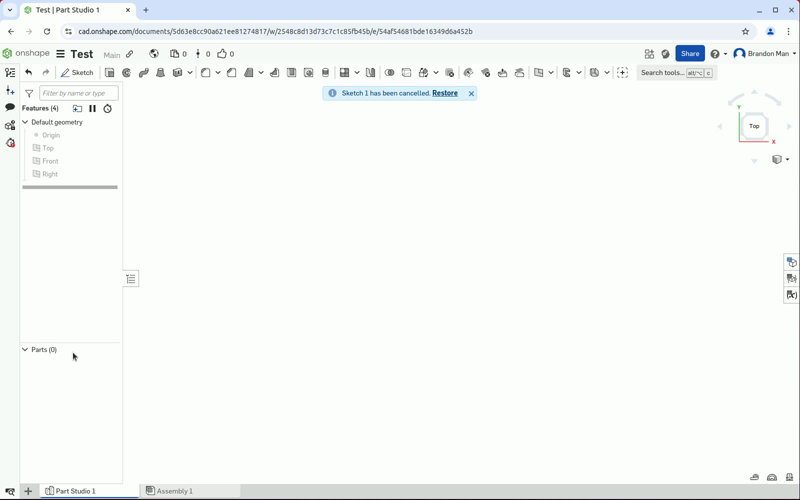
key(space)
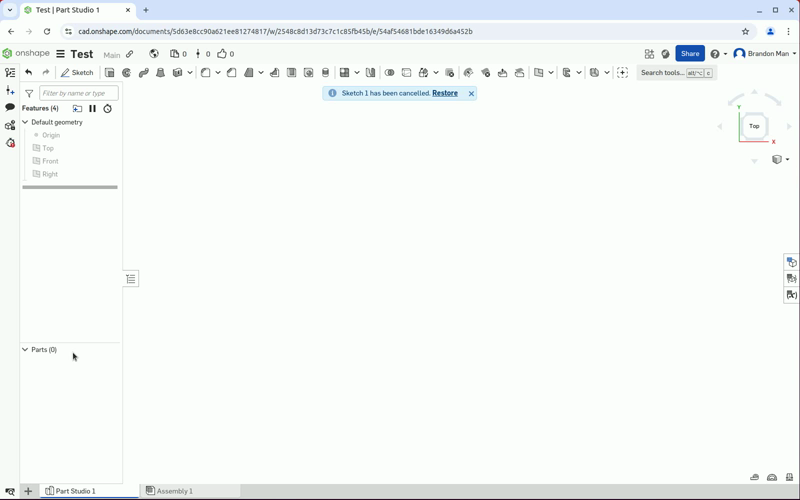
key_down(shift)
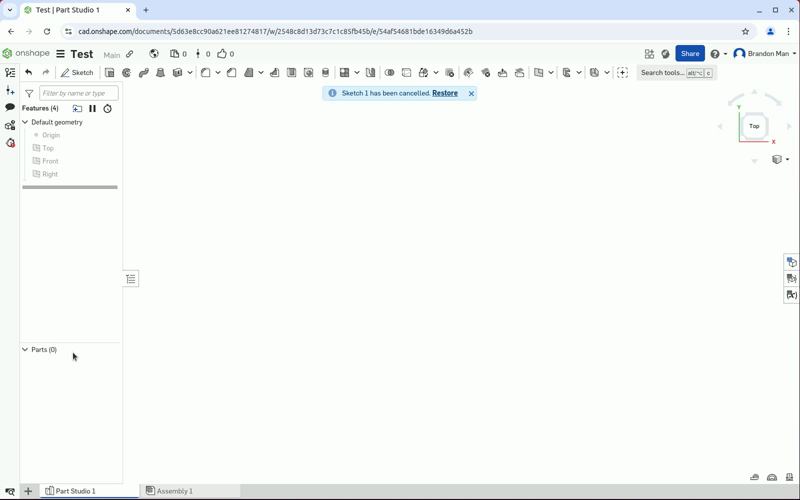
key(up)
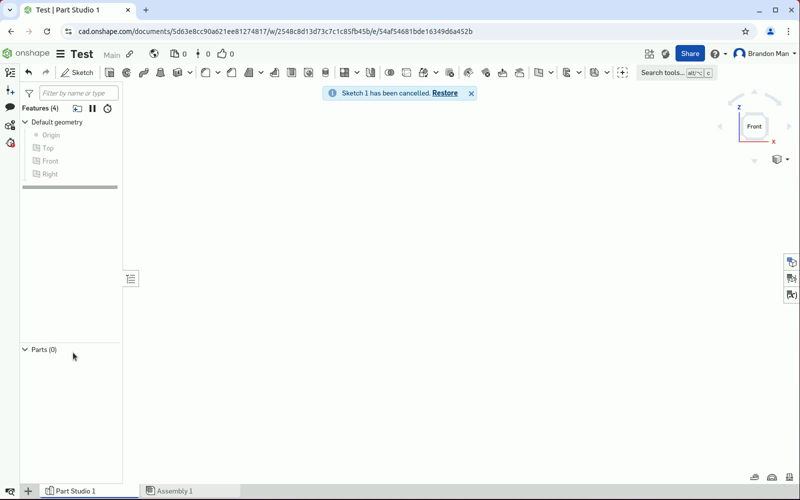
key_up(shift)
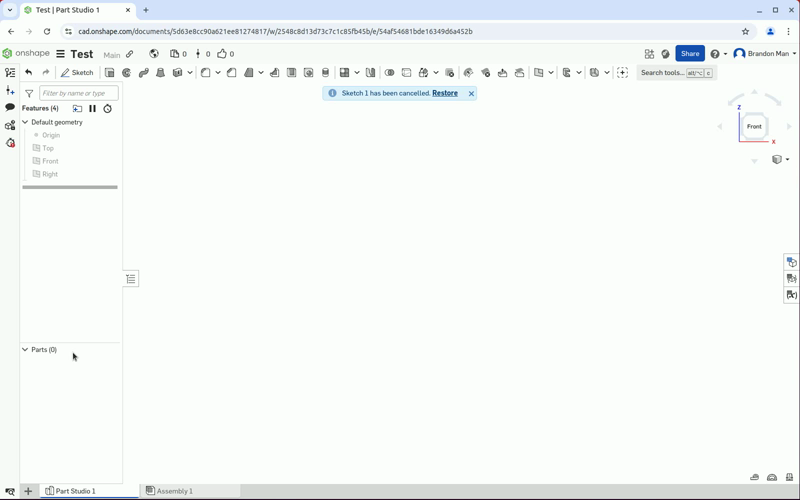
mouse_move(73, 352)
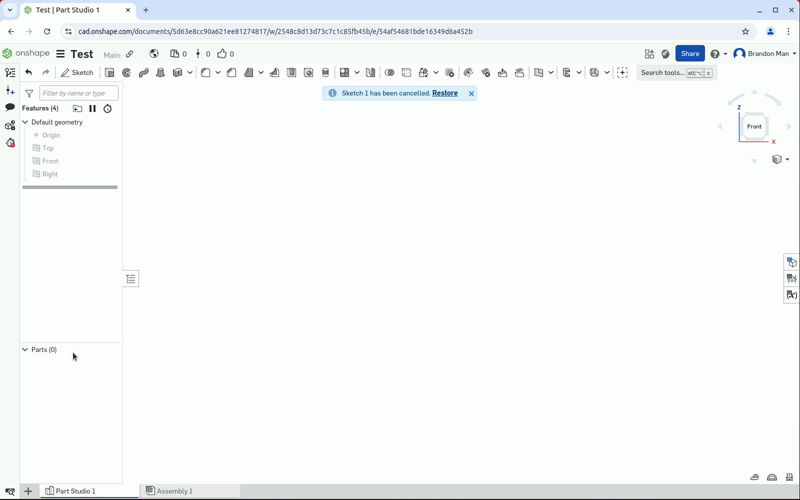
key(shift+y)
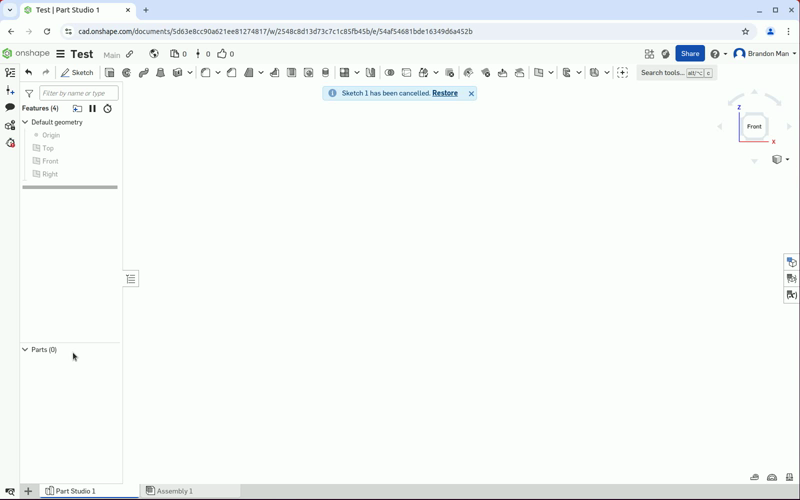
key(shift+s)
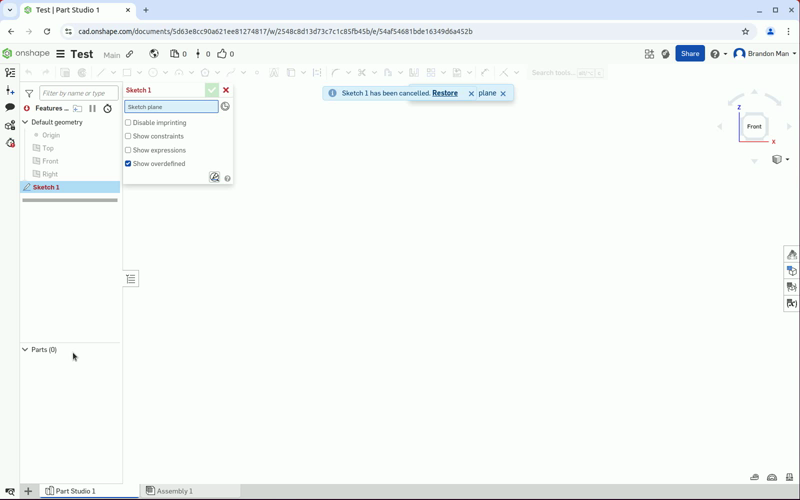
mouse_move(73, 163)
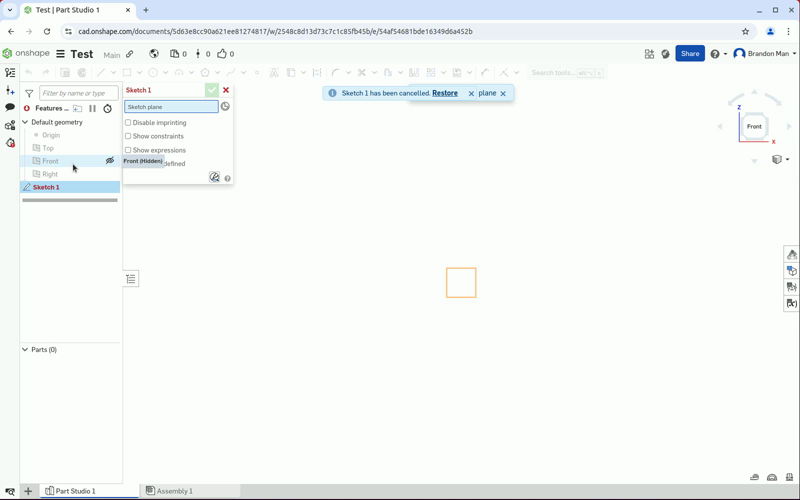
click(73, 163)
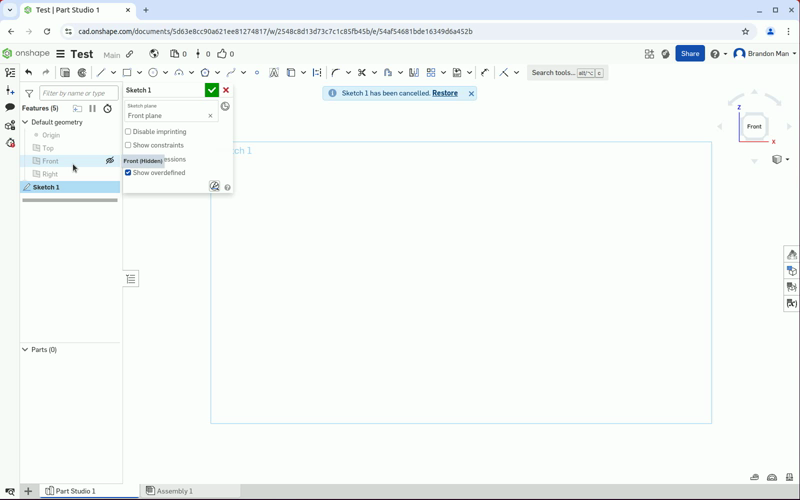
mouse_move(73, 352)
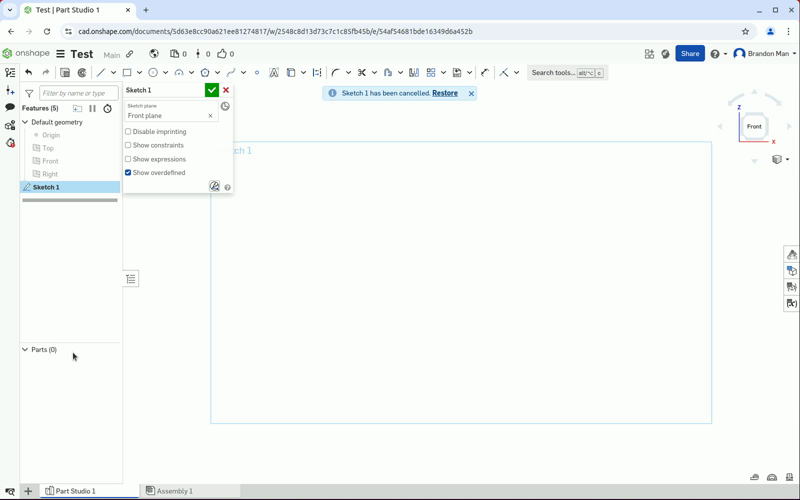
key(y)
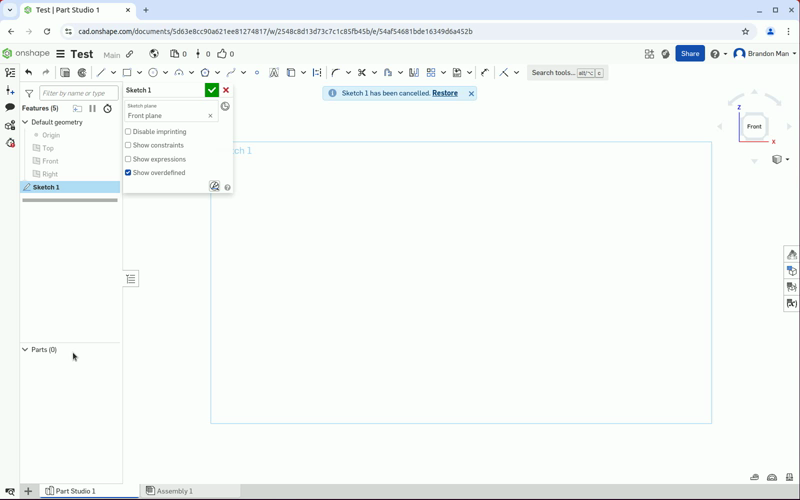
key(l)
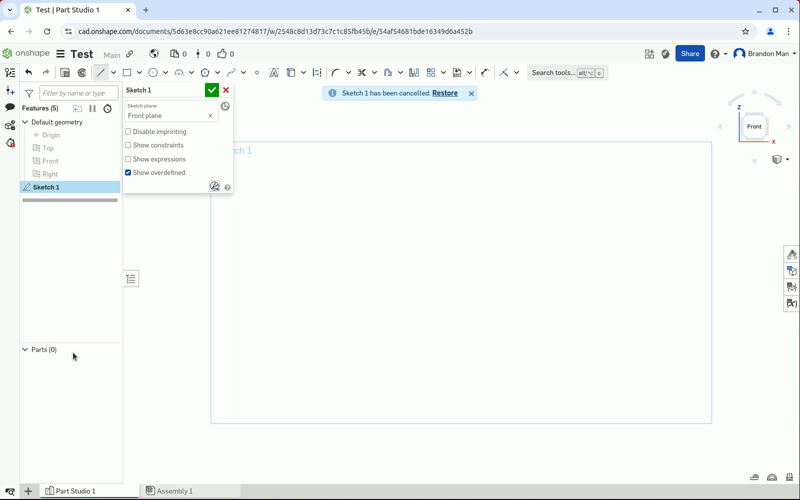
key_down(shift)
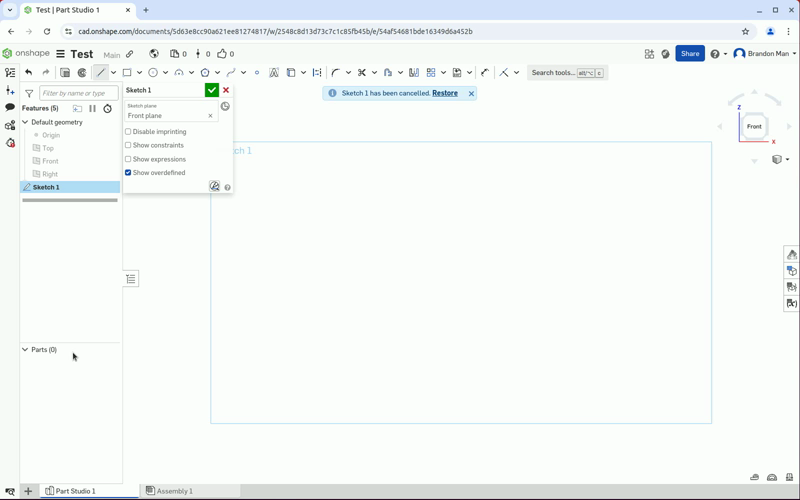
mouse_move(460, 320)
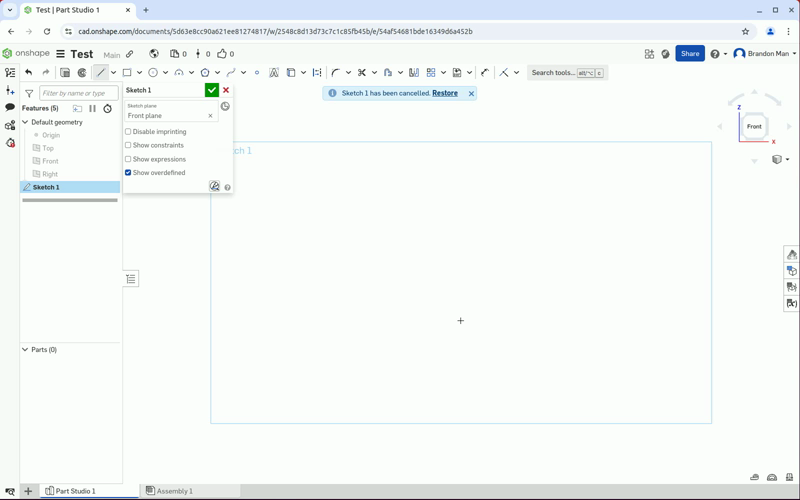
click(460, 320)
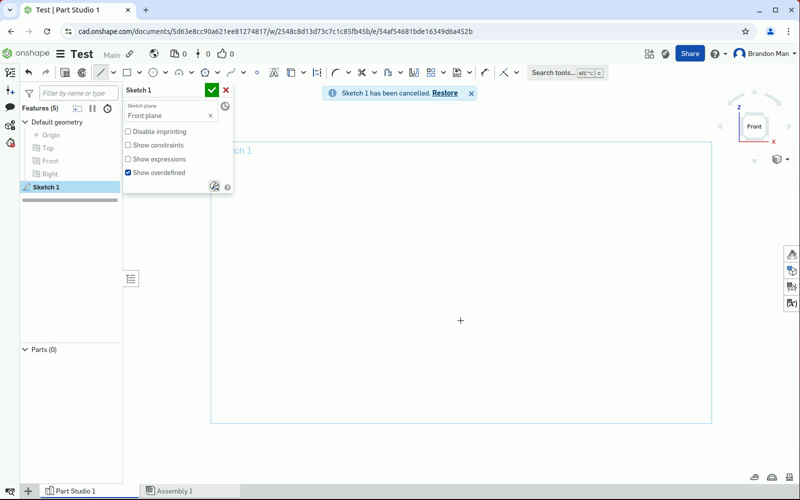
key_up(shift)
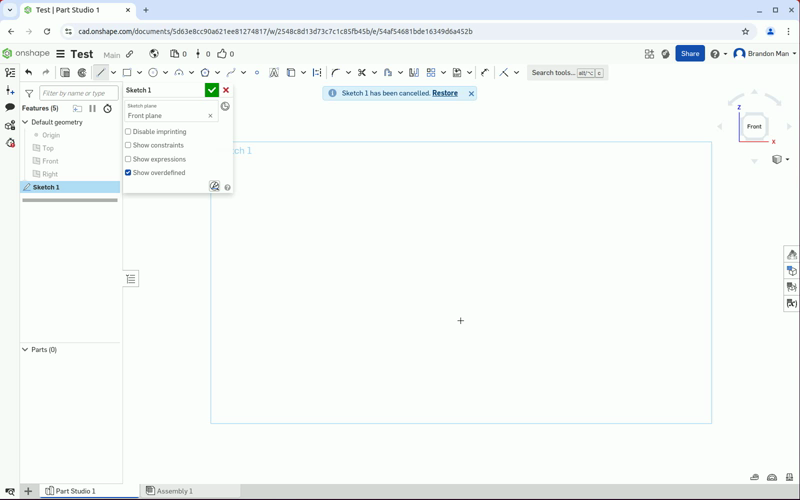
key_down(shift)
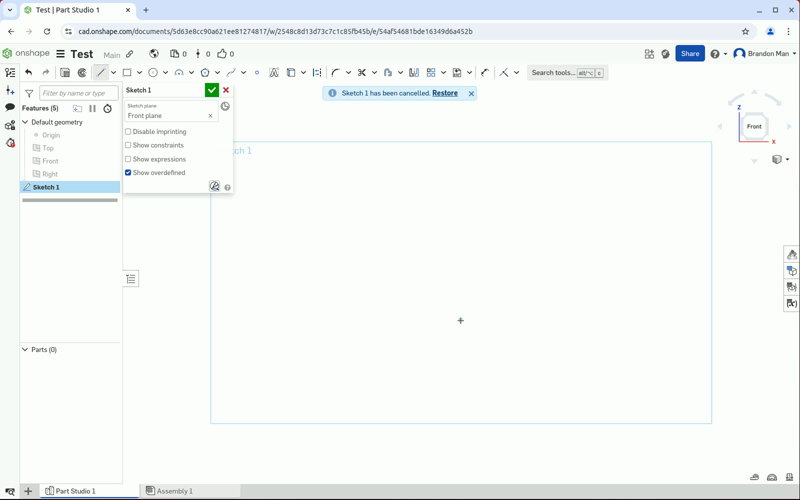
mouse_move(490, 320)
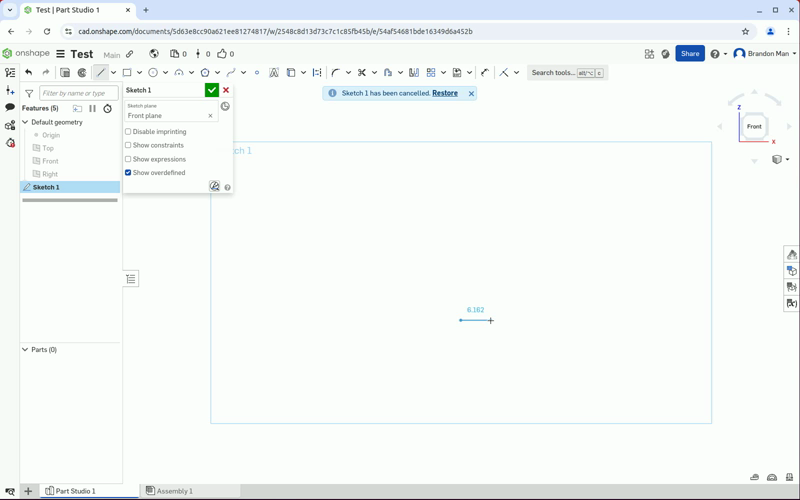
mouse_move(480, 320)
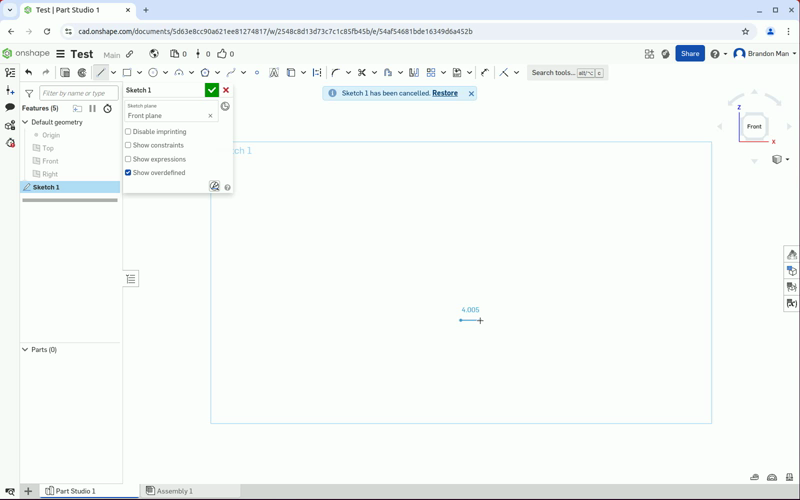
click(480, 320)
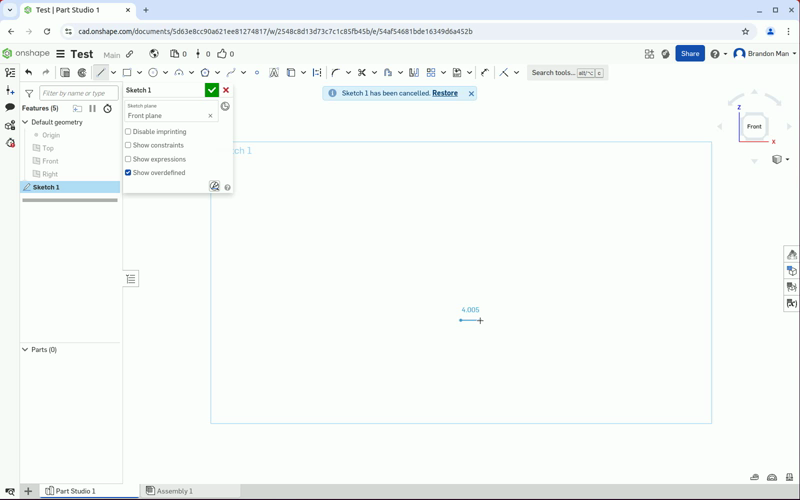
key_up(shift)
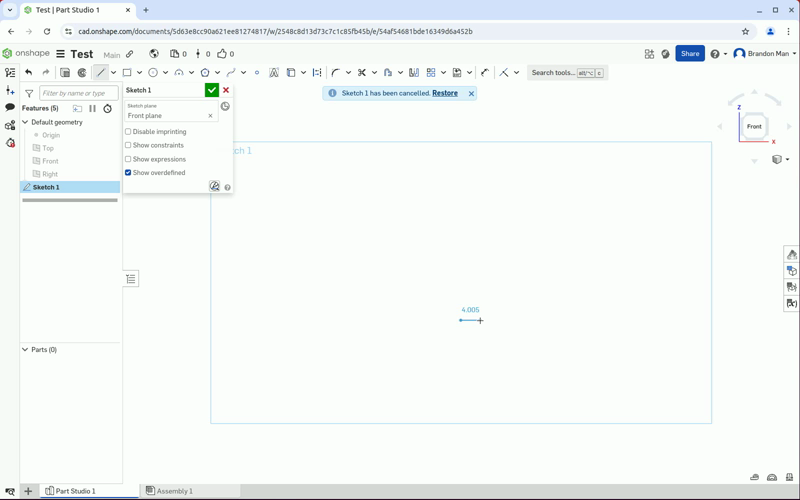
key_down(shift)
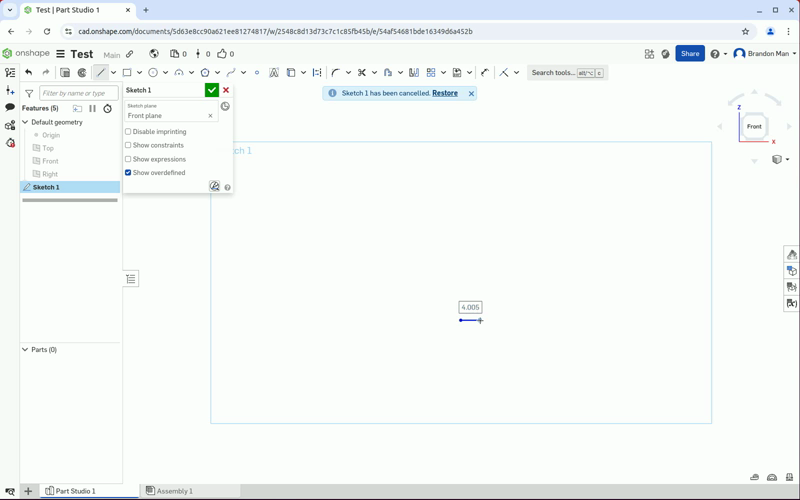
mouse_move(510, 320)
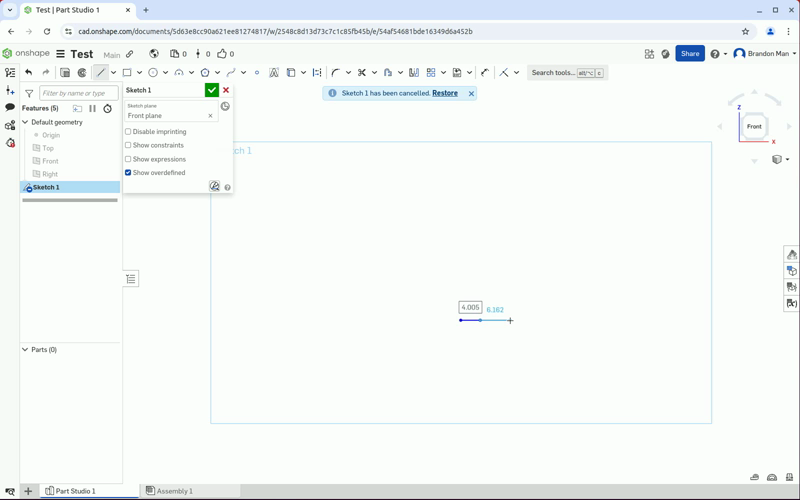
mouse_move(480, 282)
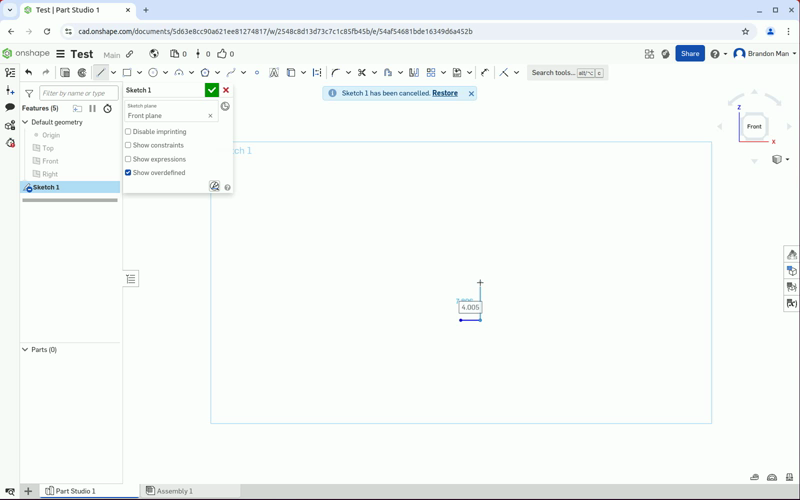
click(480, 282)
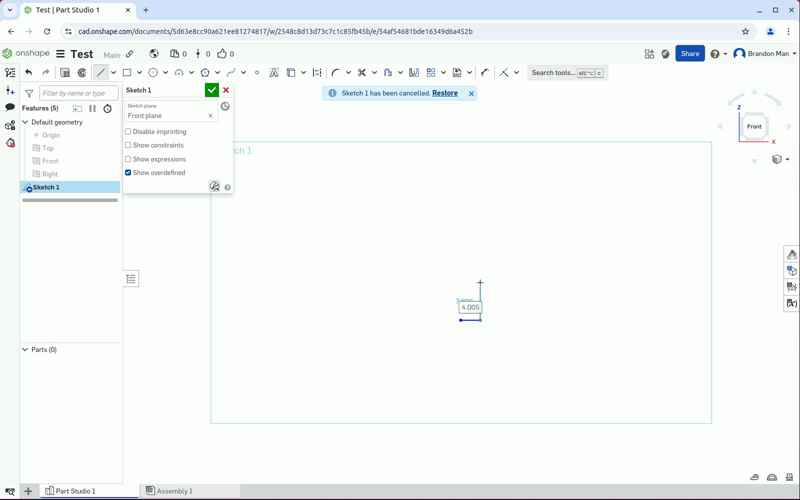
key_up(shift)
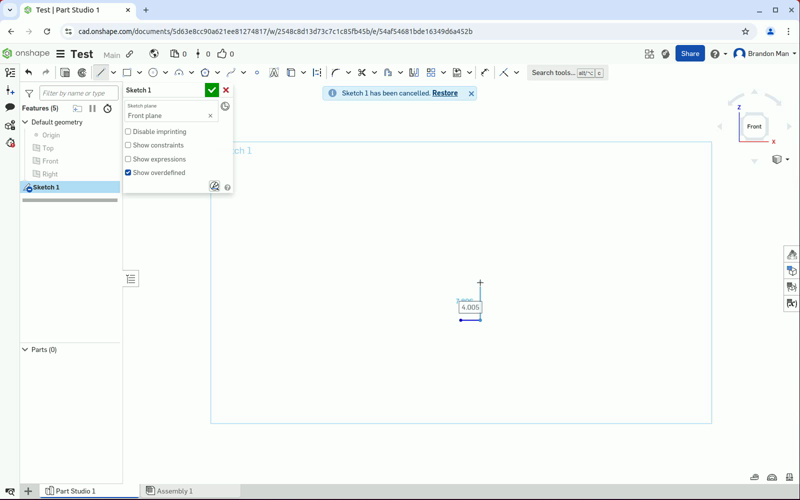
key_down(shift)
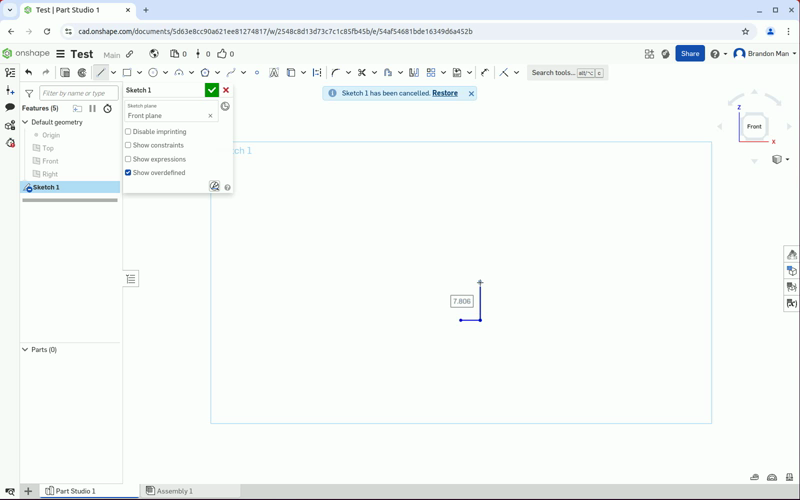
mouse_move(510, 282)
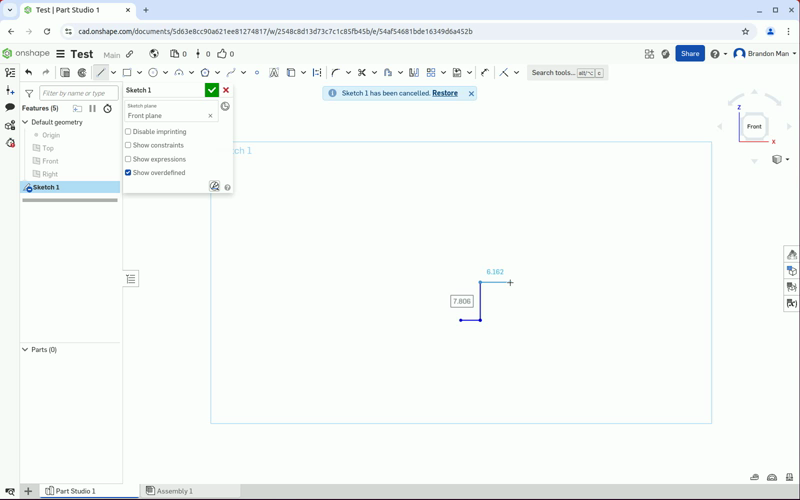
mouse_move(460, 282)
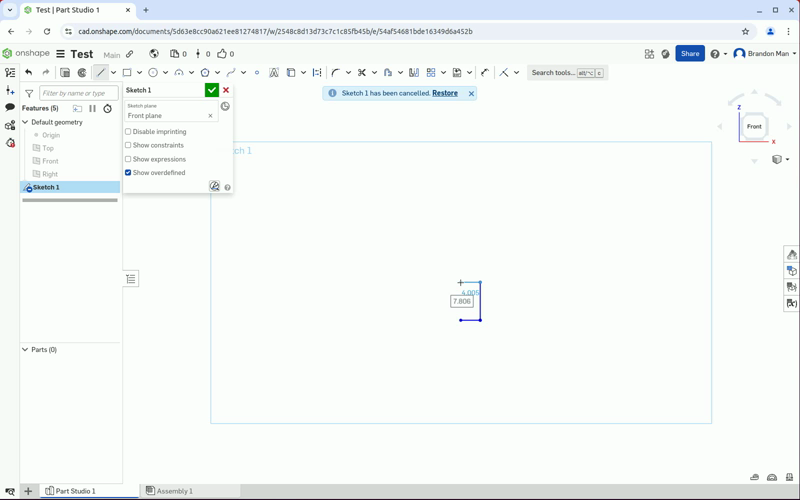
click(460, 282)
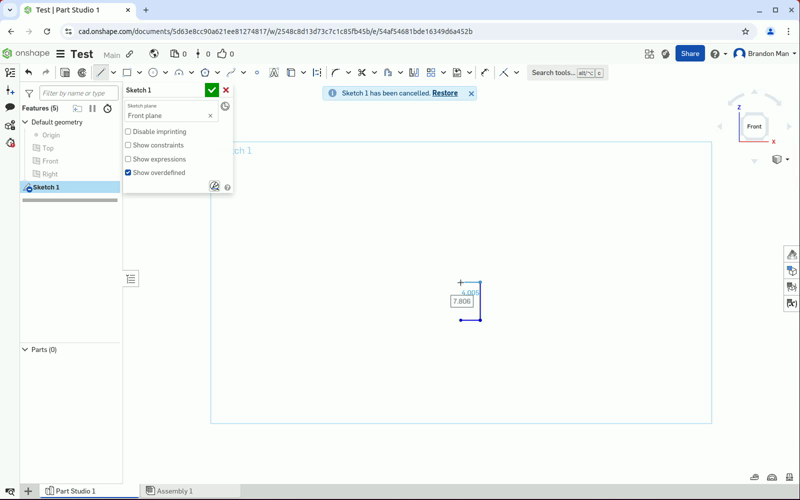
key_up(shift)
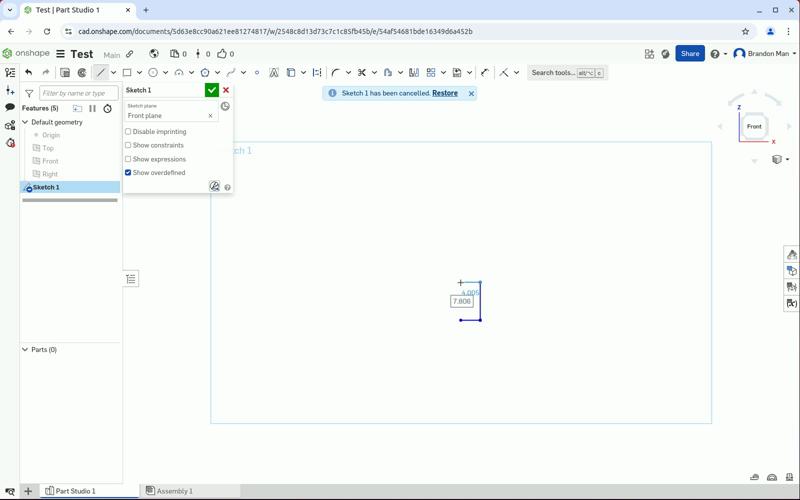
mouse_move(490, 282)
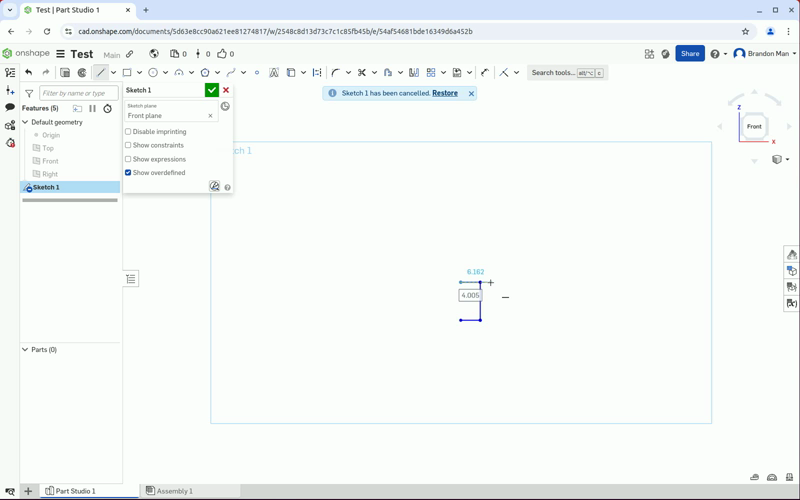
key_down(shift)
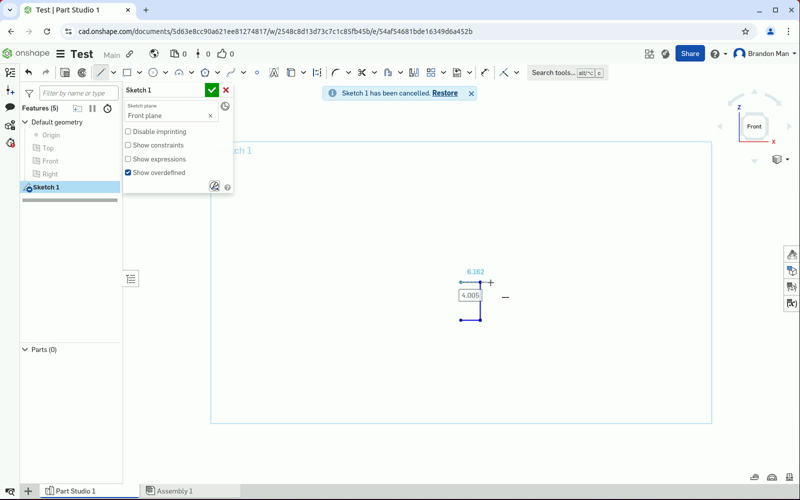
mouse_move(460, 320)
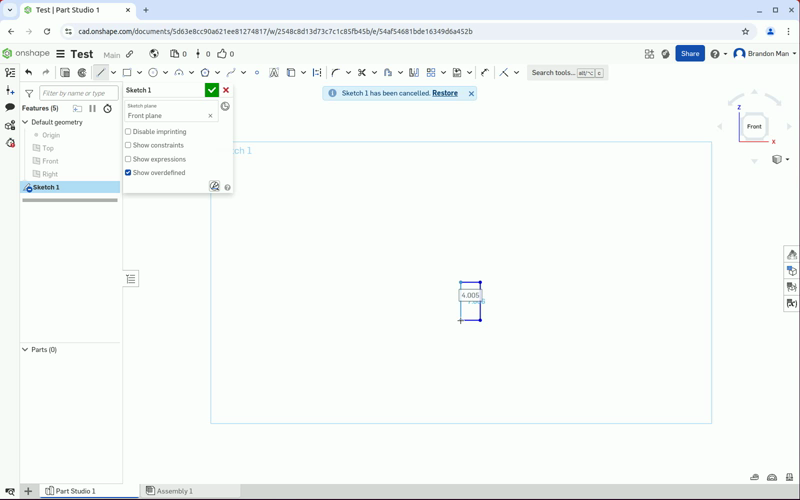
key_up(shift)
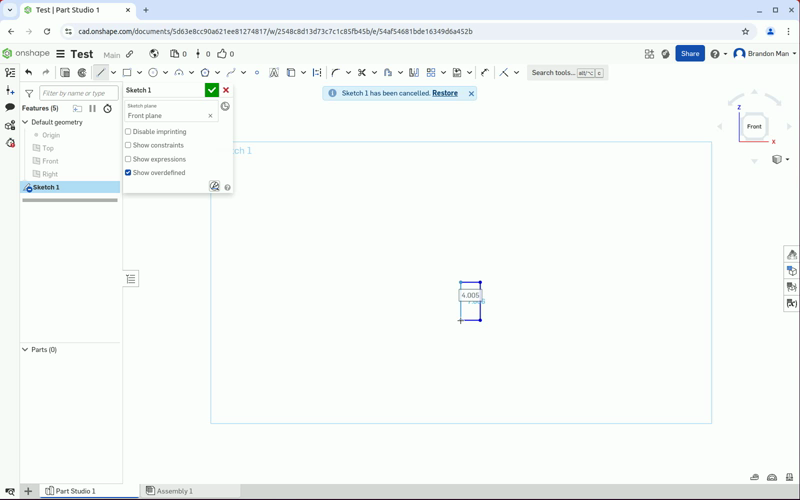
click(460, 320)
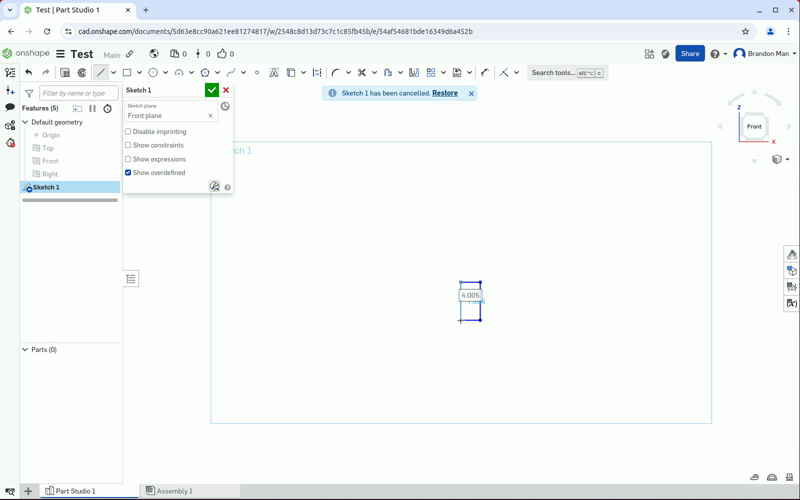
key(esc)
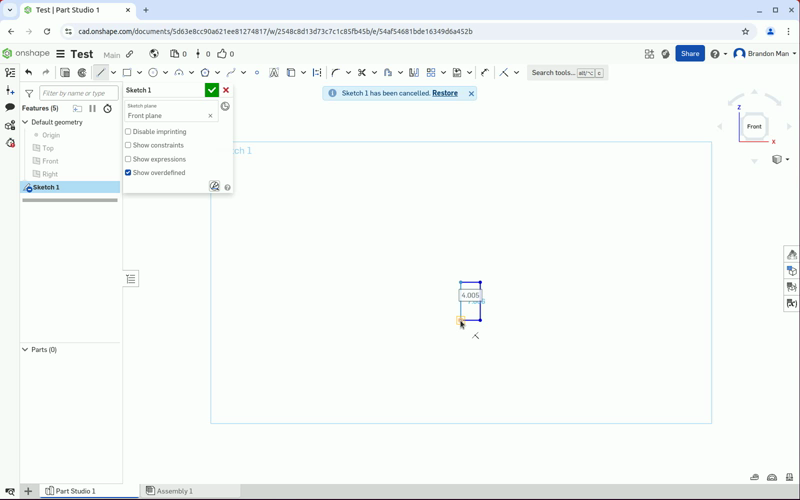
mouse_move(478, 298)
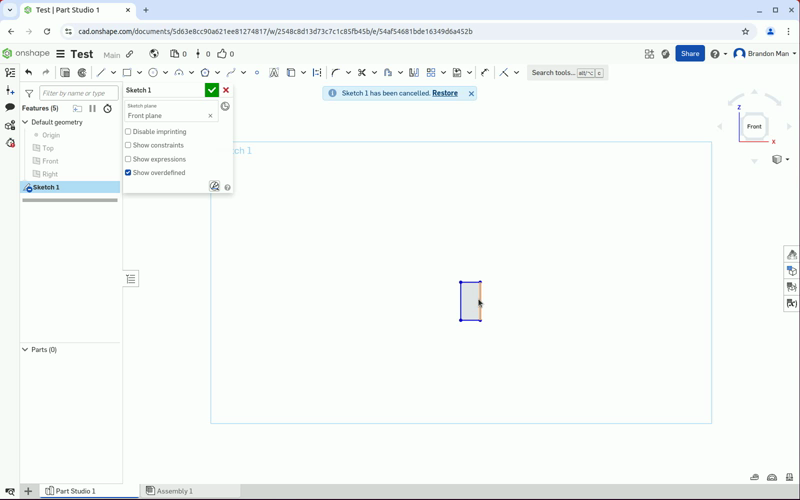
scroll(6)
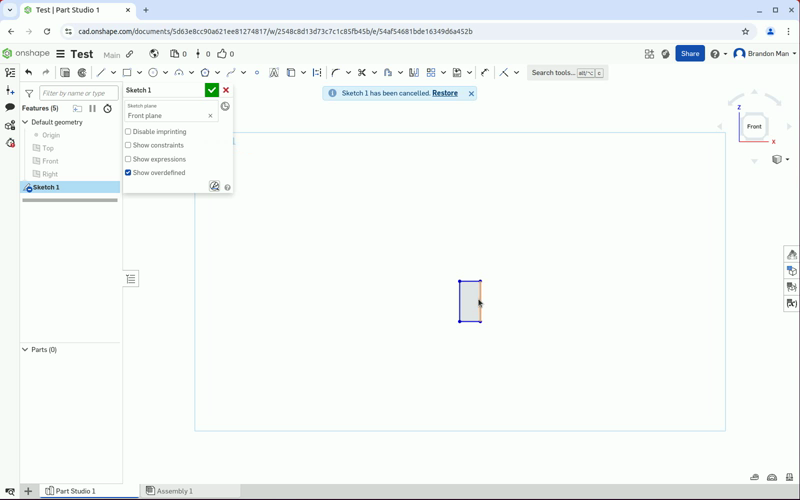
scroll(6)
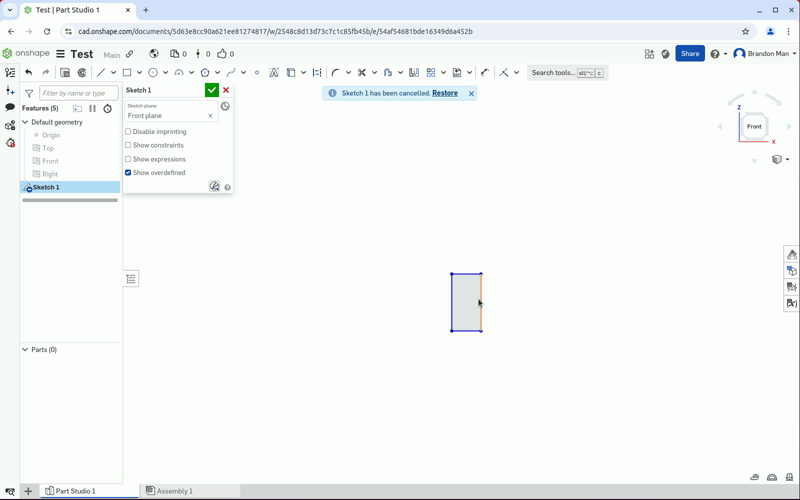
scroll(6)
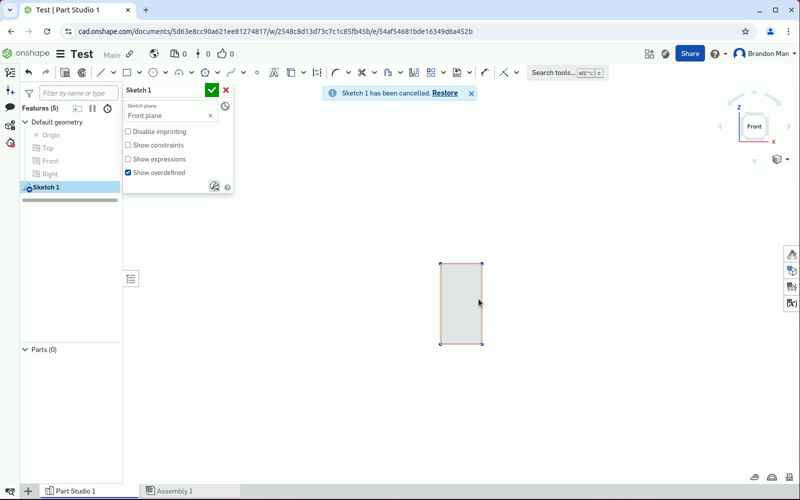
scroll(6)
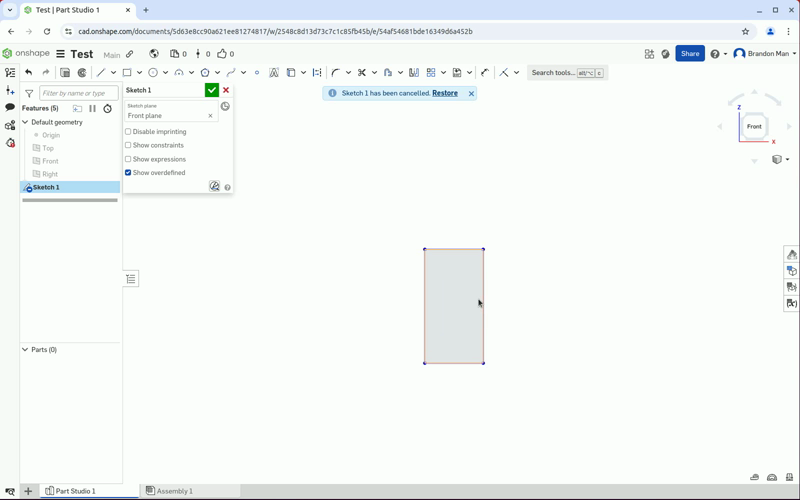
scroll(6)
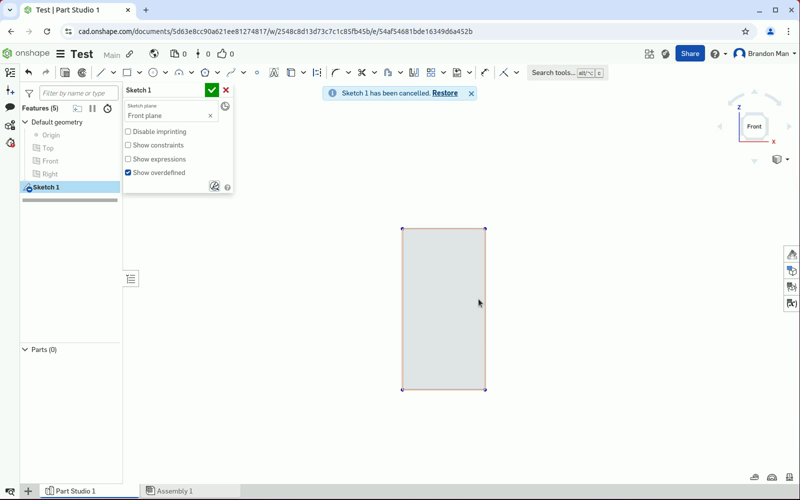
scroll(6)
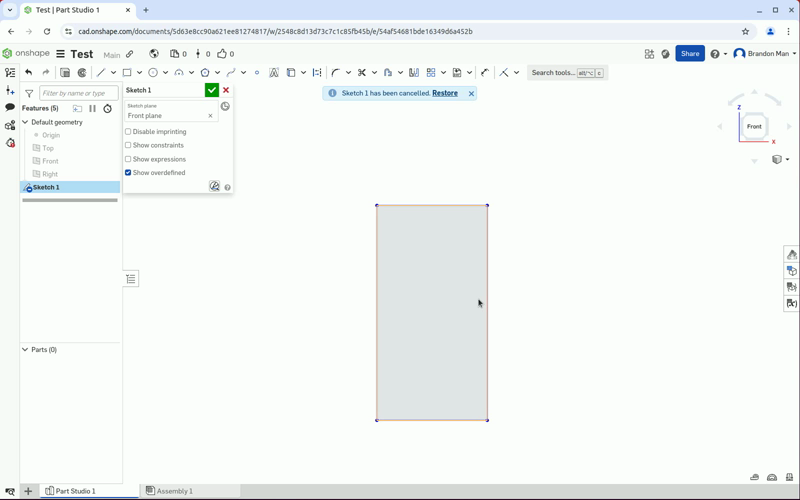
scroll(6)
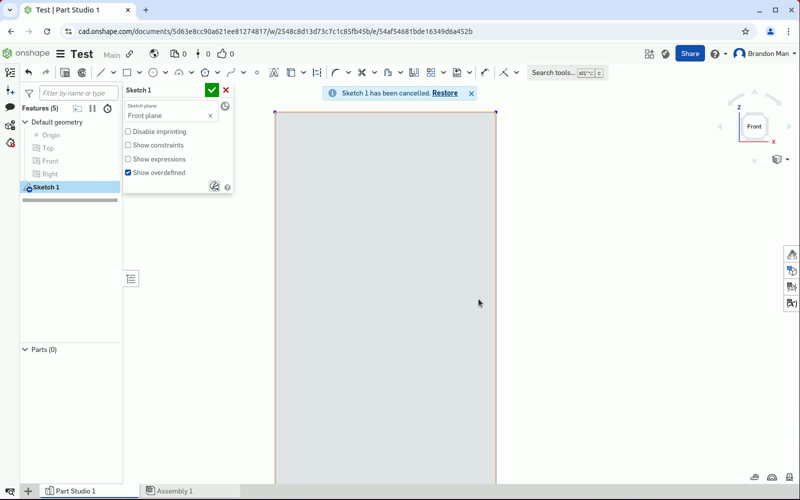
click(478, 298)
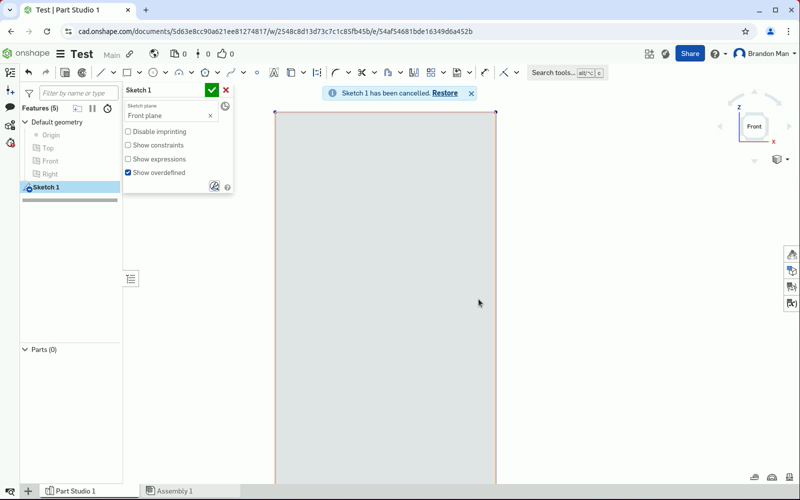
scroll(-6)
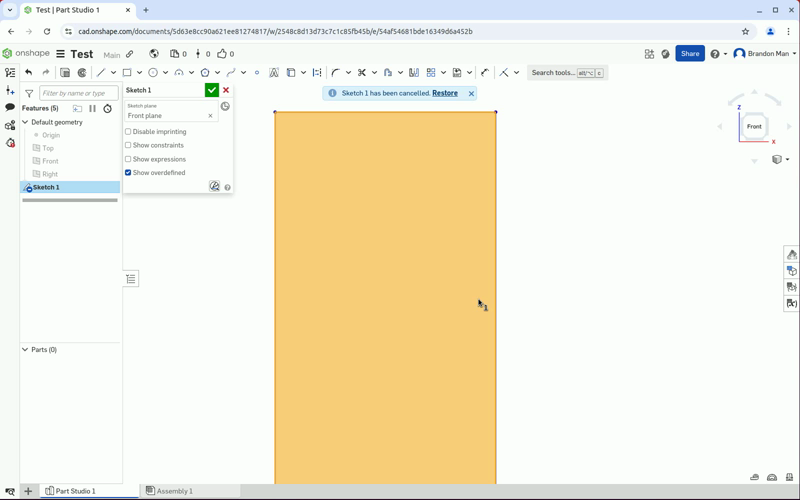
scroll(-6)
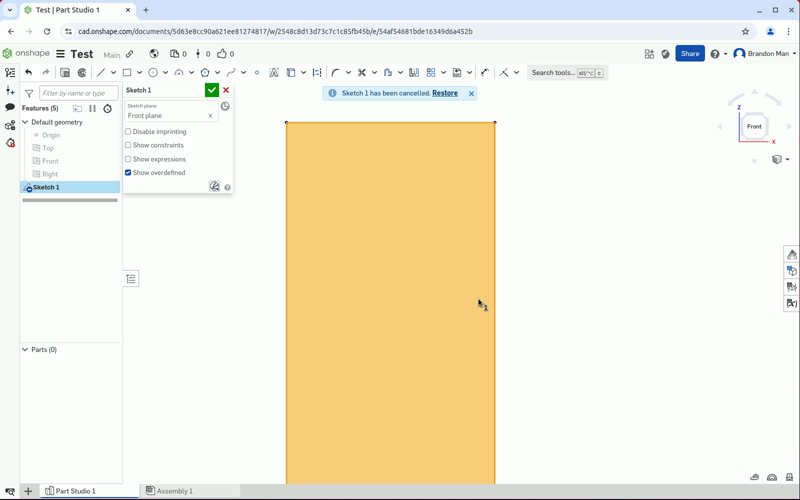
scroll(-6)
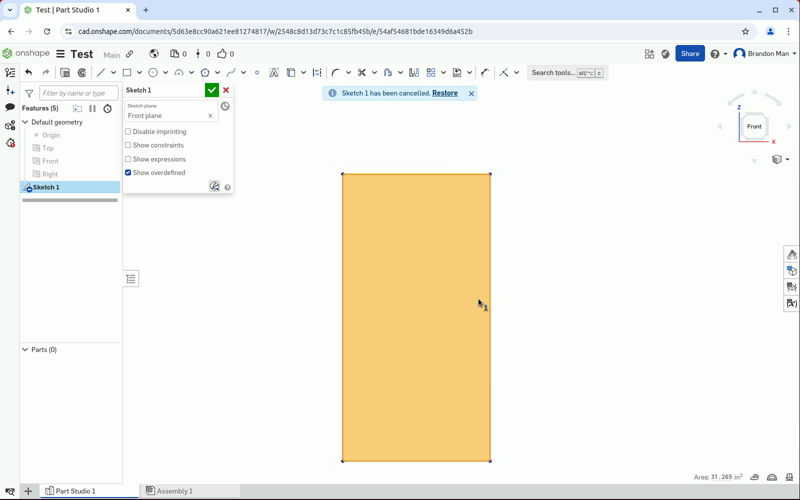
scroll(-6)
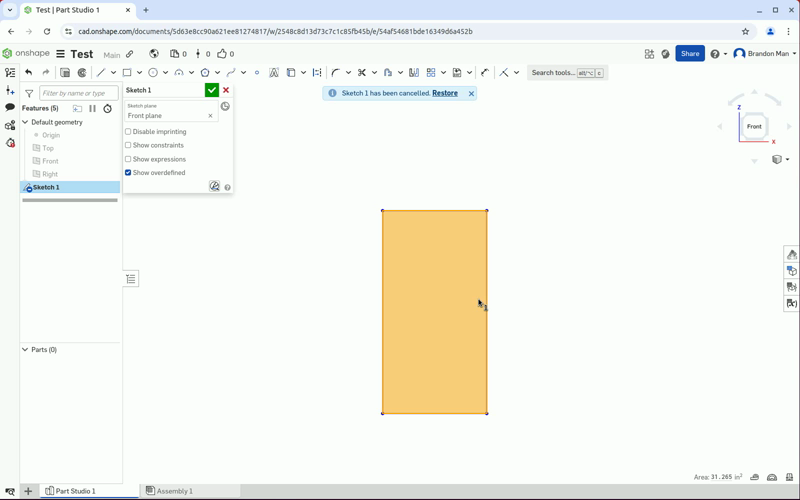
scroll(-6)
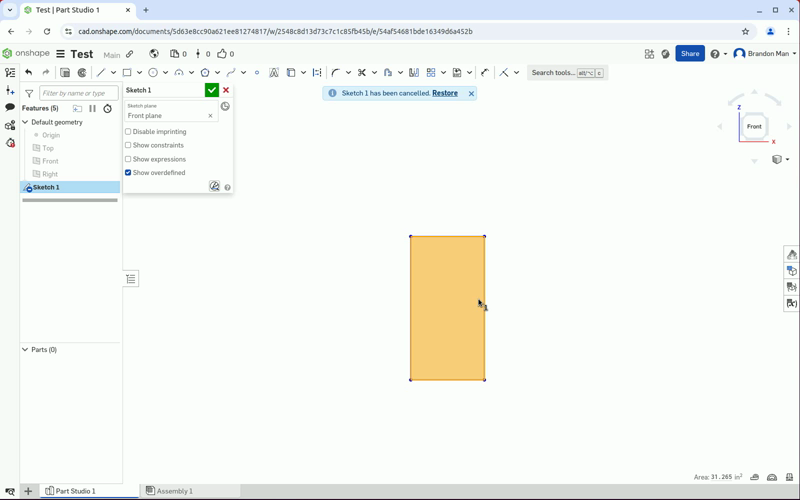
scroll(-6)
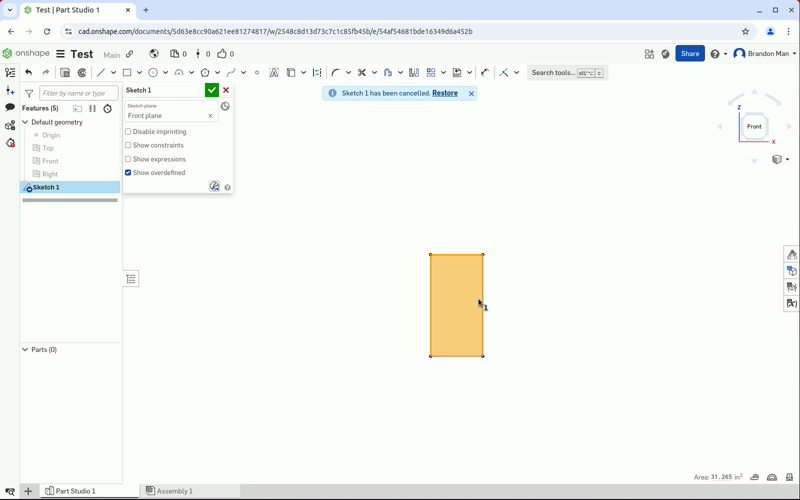
scroll(-6)
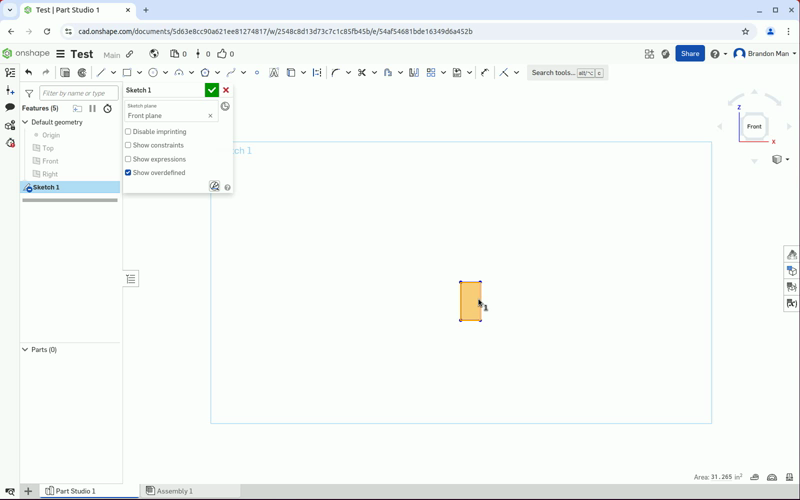
mouse_move(73, 352)
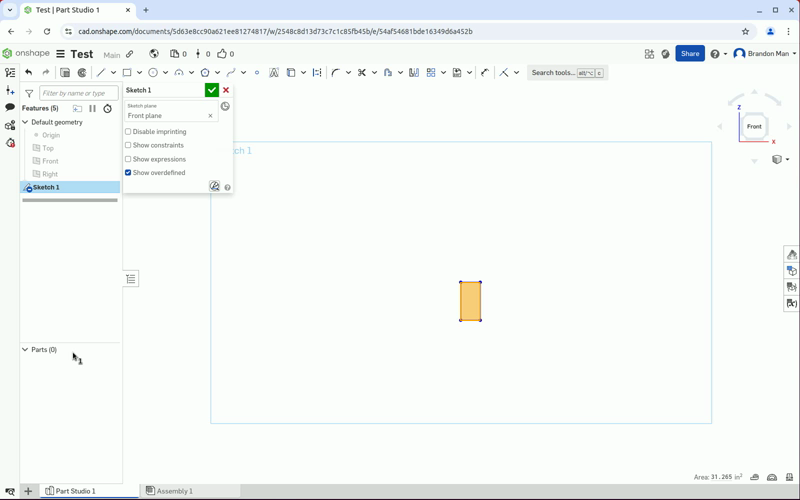
key(shift+y)
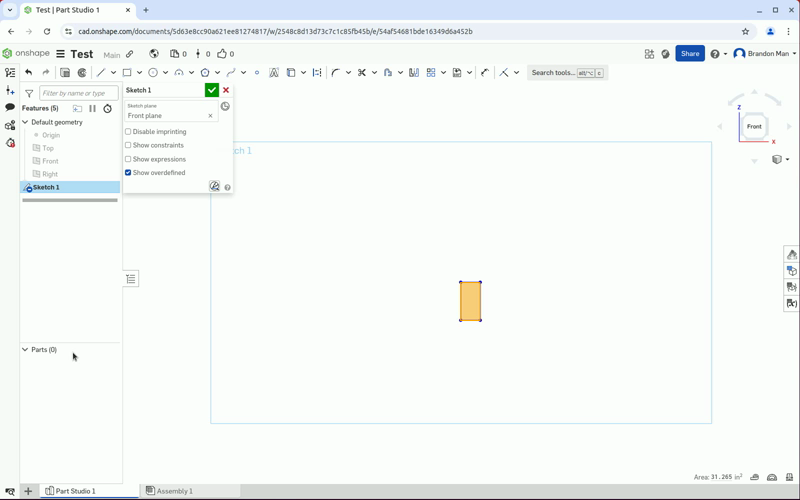
key(shift+e)
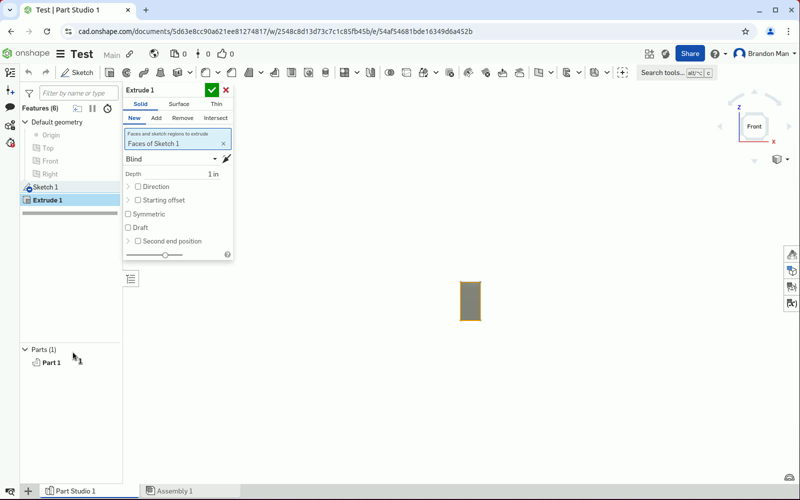
mouse_move(143, 106)
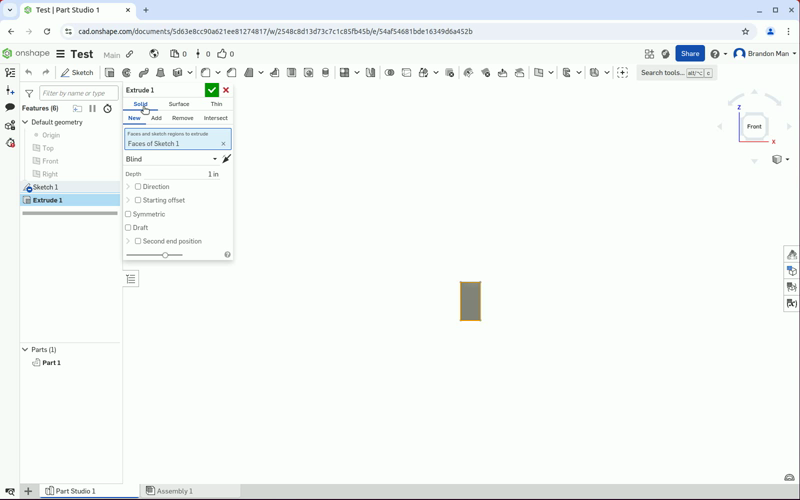
click(143, 106)
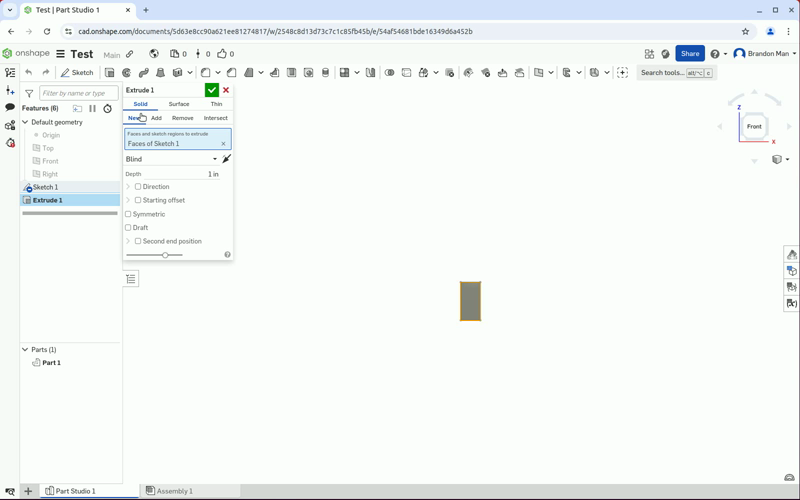
mouse_move(137, 120)
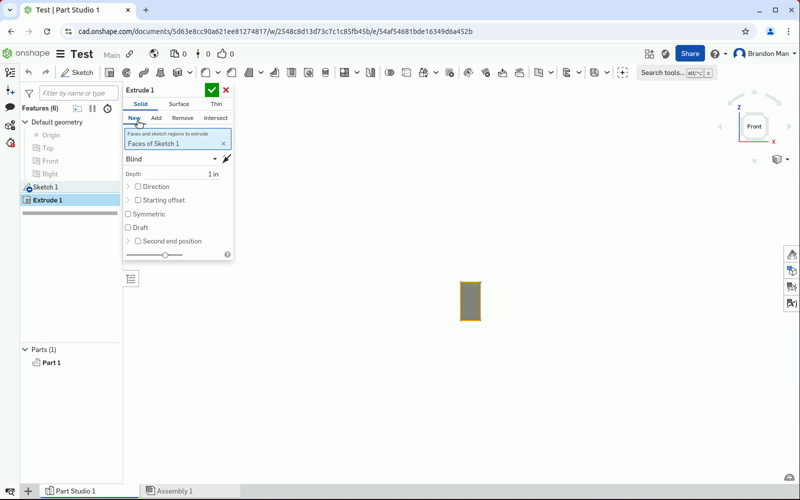
click(137, 120)
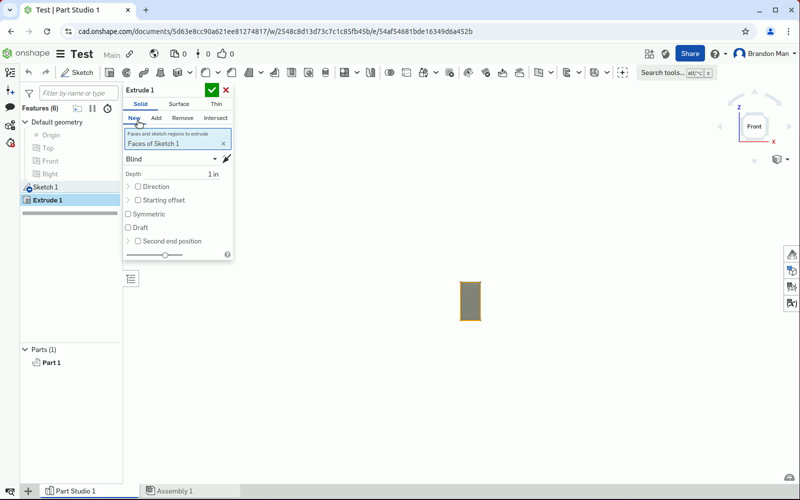
key(tab, 4)
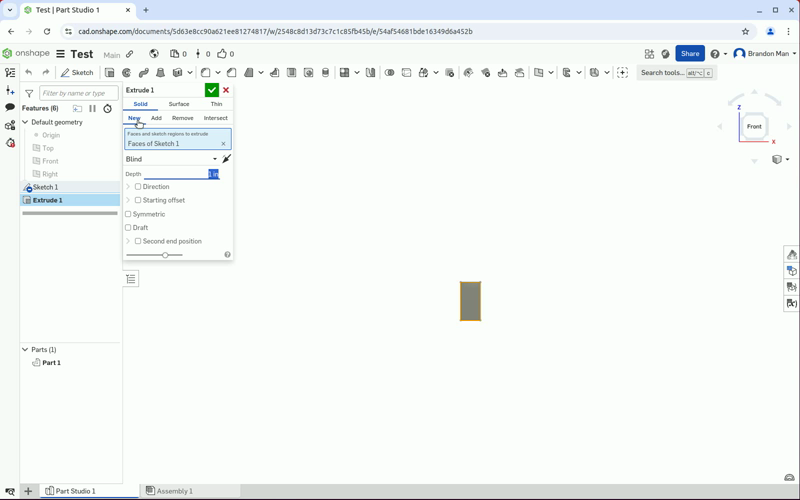
text(-11.554)
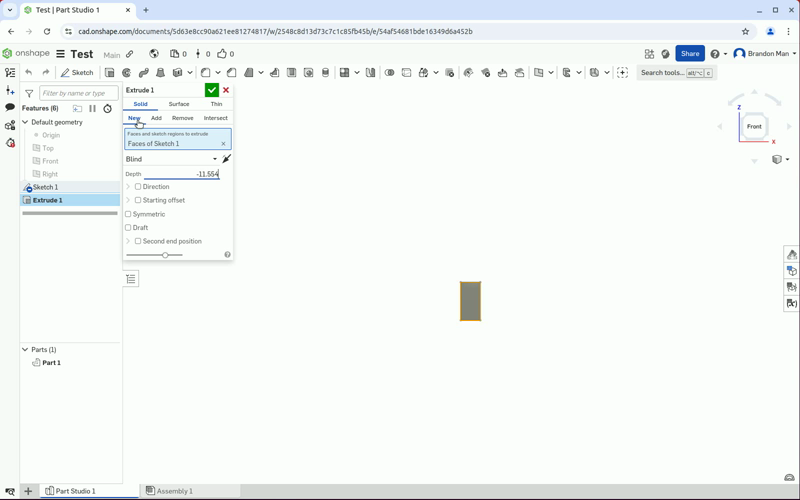
key(enter)
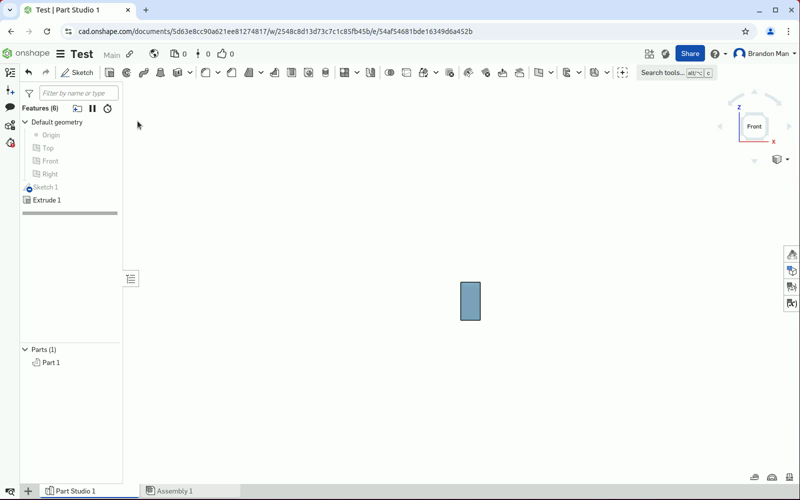
key(shift+h)
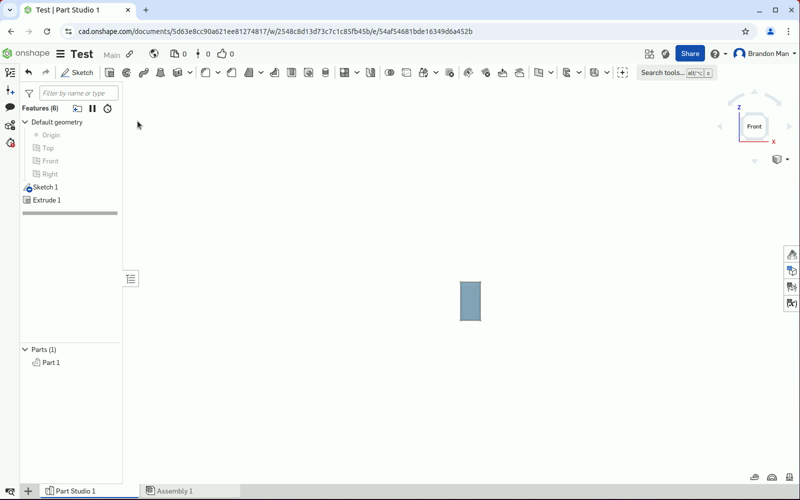
key(shift+h)
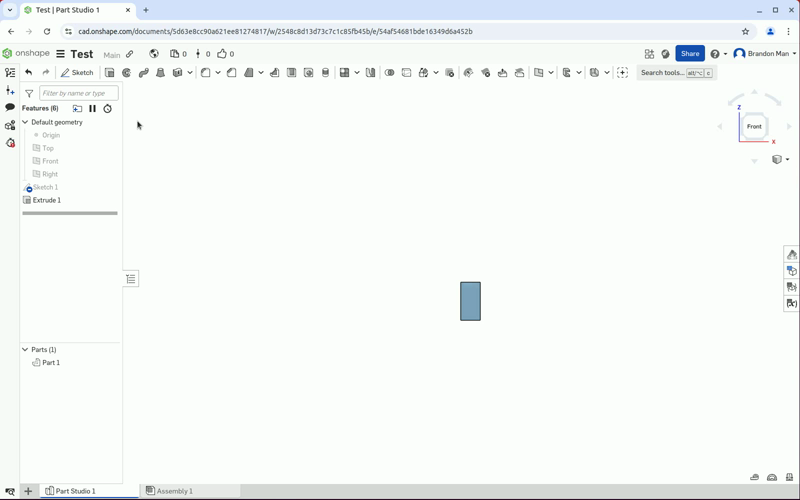
mouse_move(73, 189)
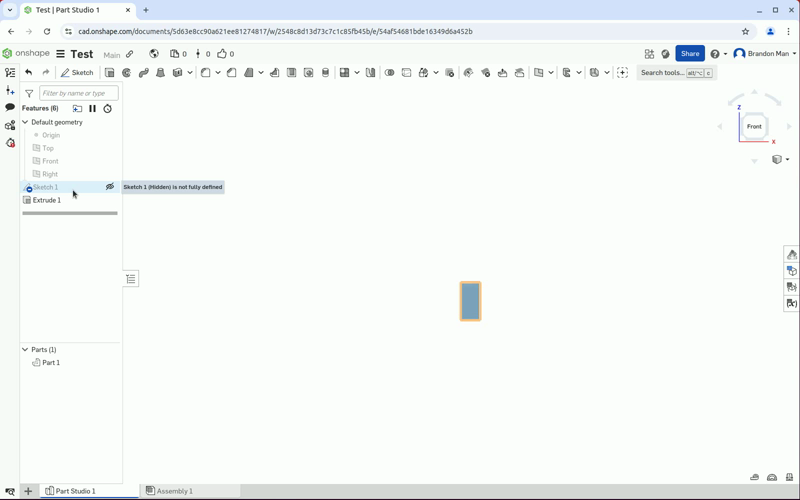
click(73, 189)
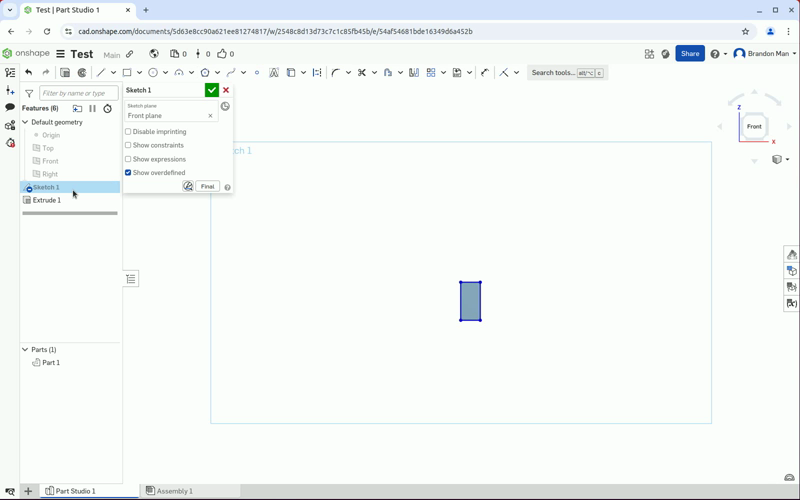
mouse_move(229, 92)
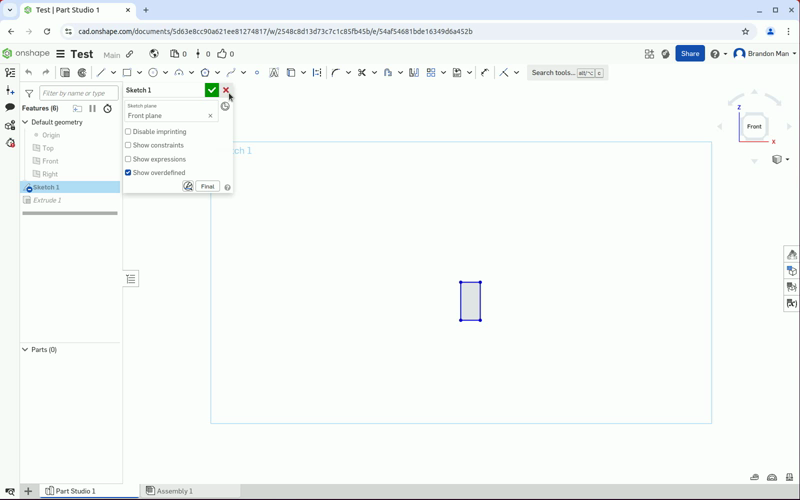
click(229, 92)
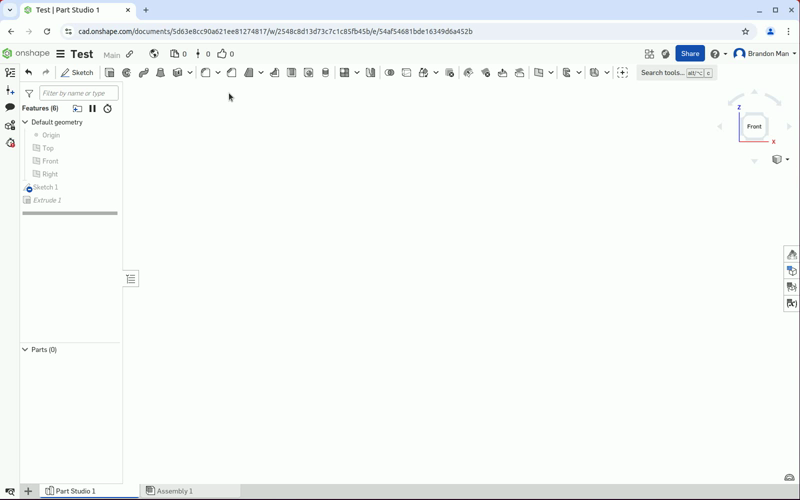
mouse_move(73, 352)
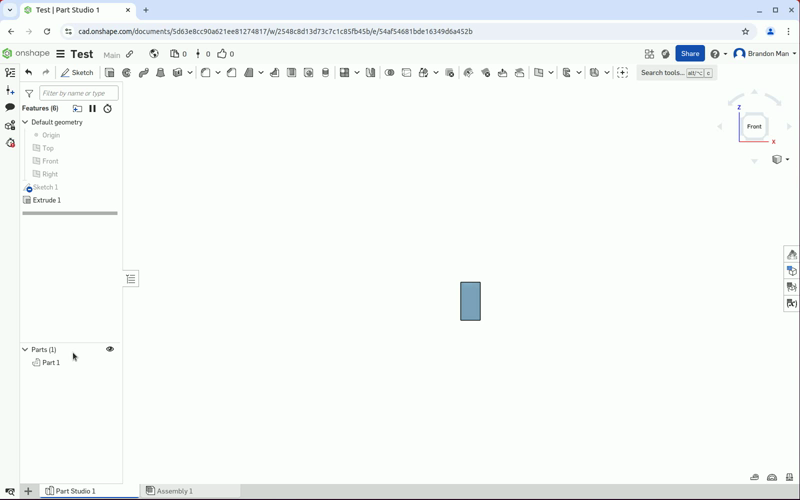
key(y)
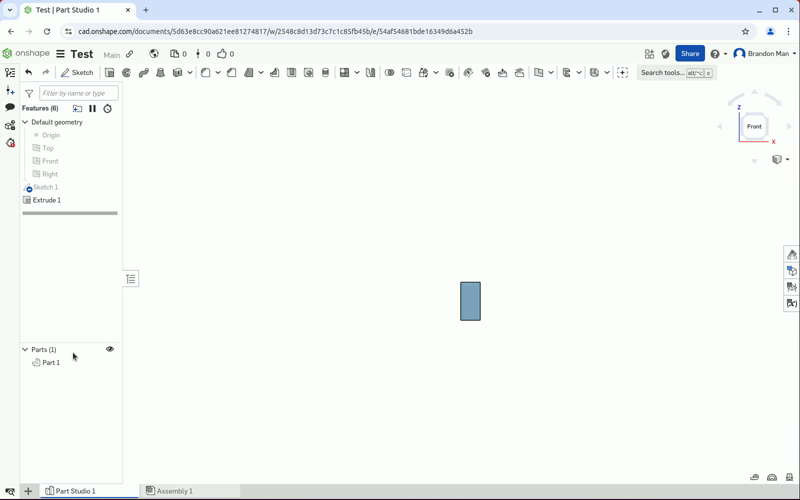
key(shift+p)
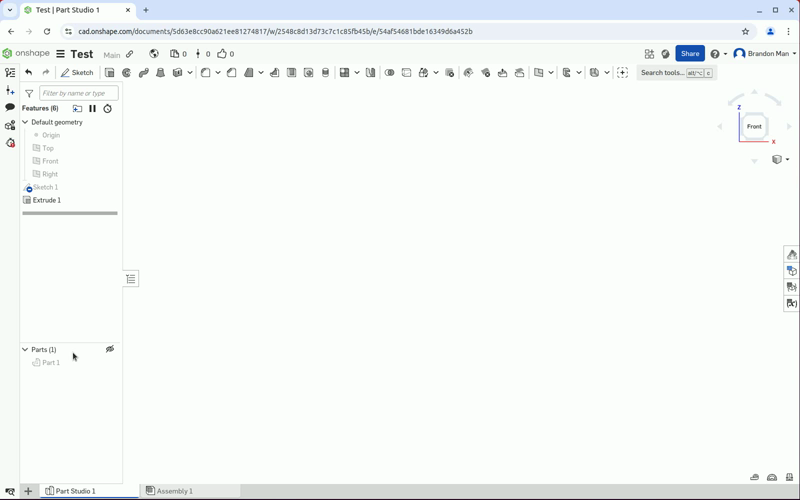
key(space)
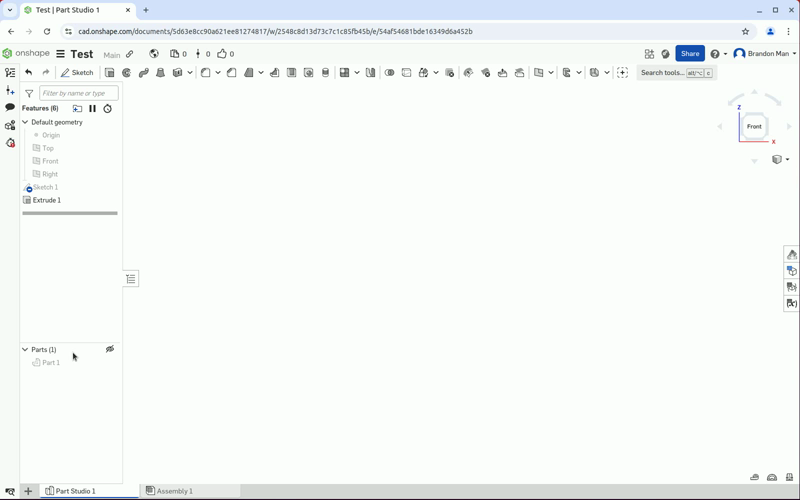
key_down(shift)
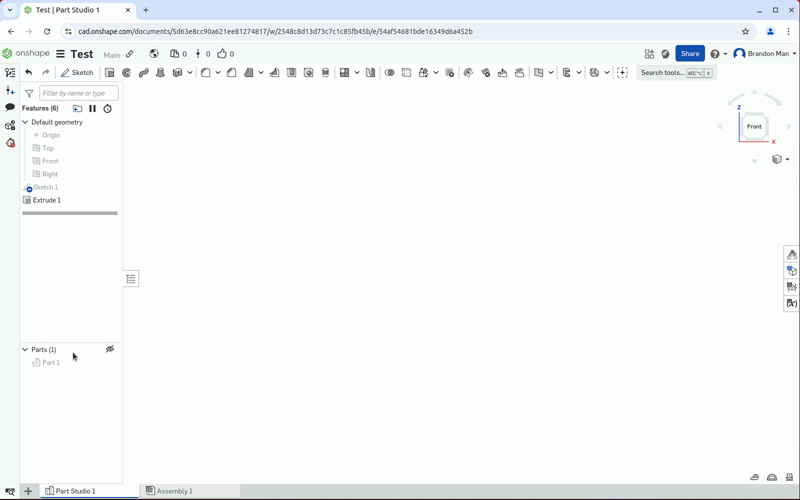
key(left)
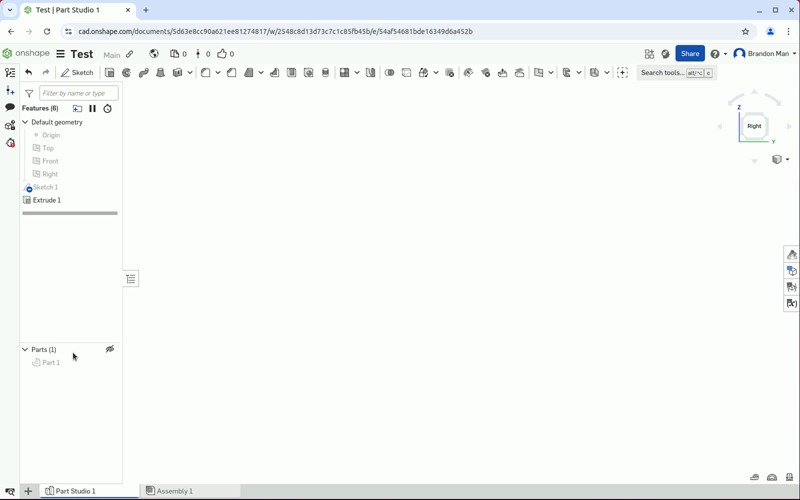
key_up(shift)
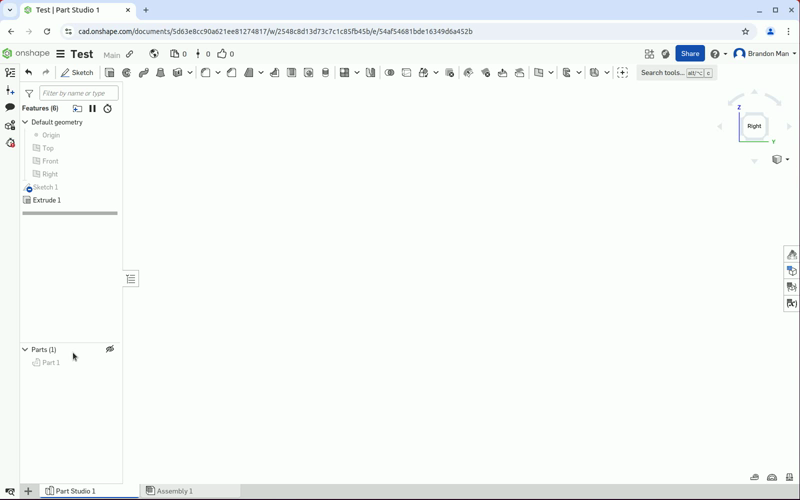
mouse_move(73, 352)
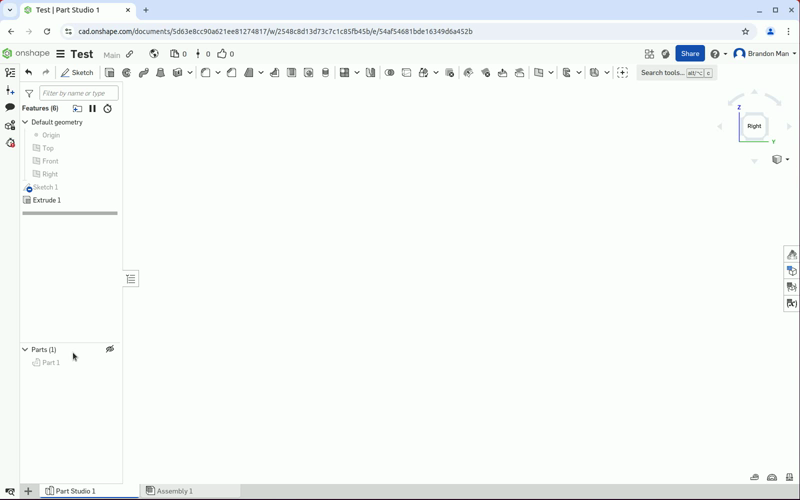
key(shift+y)
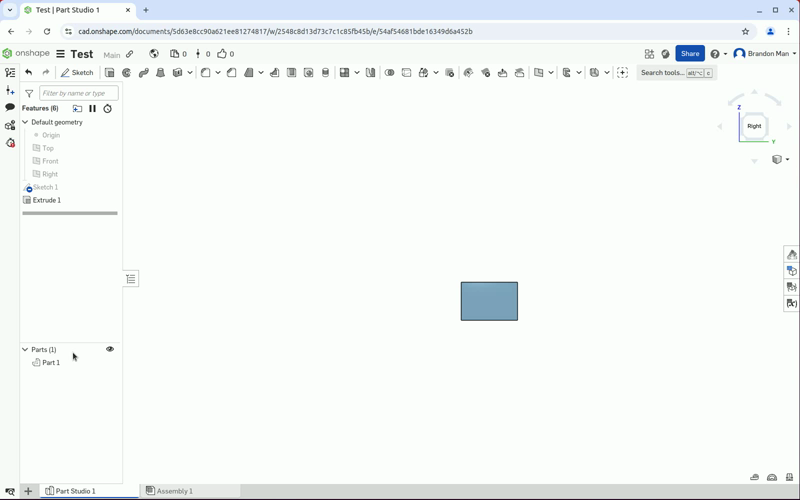
mouse_move(541, 75)
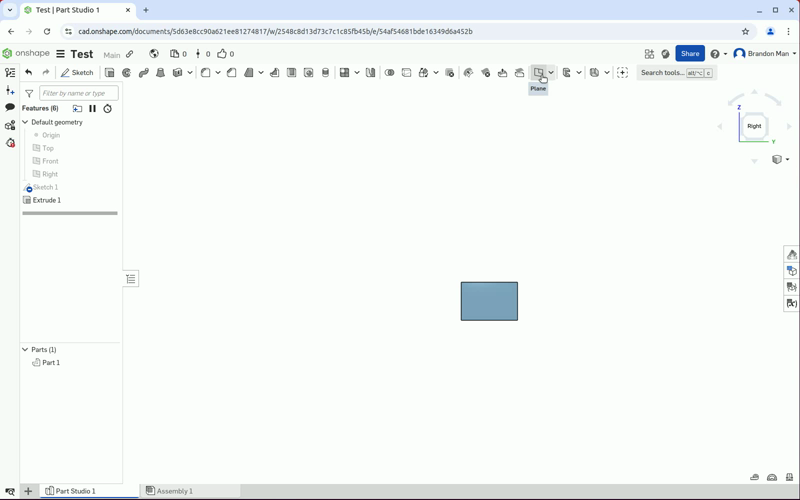
click(541, 75)
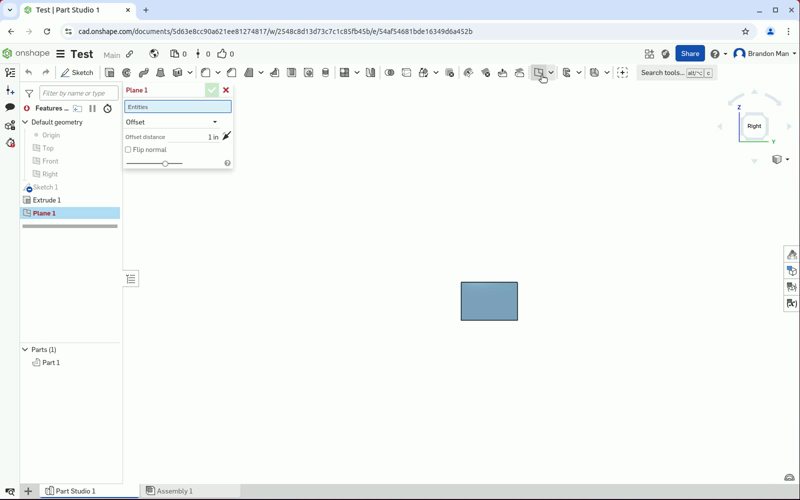
mouse_move(73, 176)
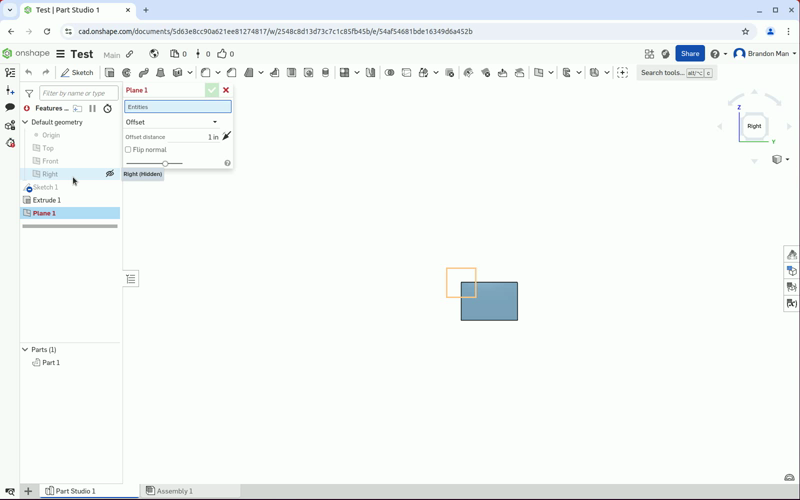
click(73, 176)
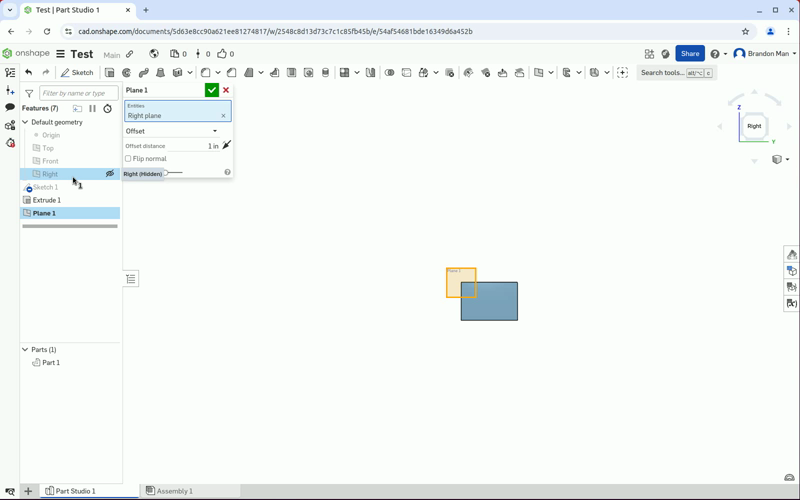
key(tab, 2)
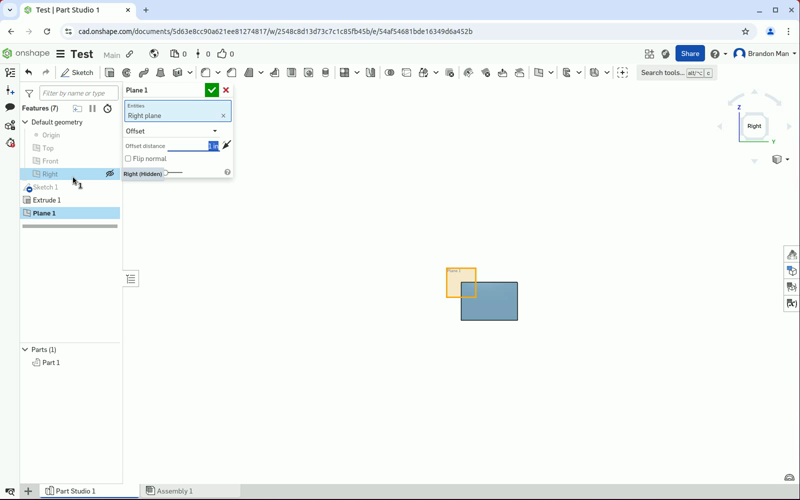
text(3.851)
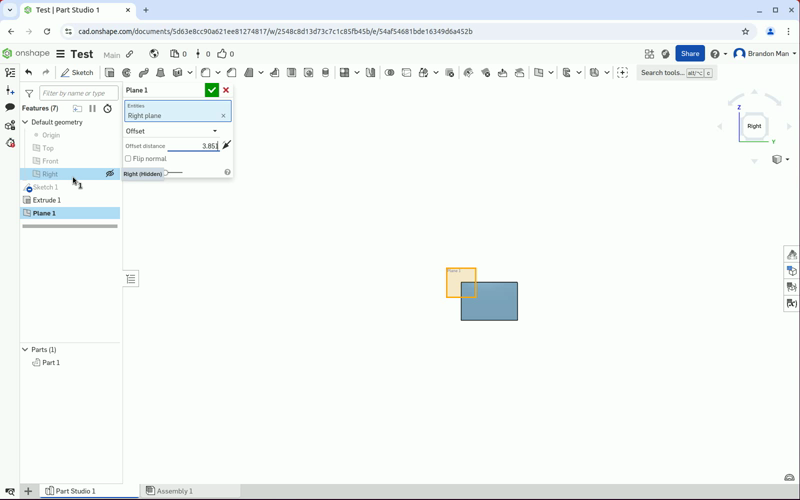
key(enter, 2)
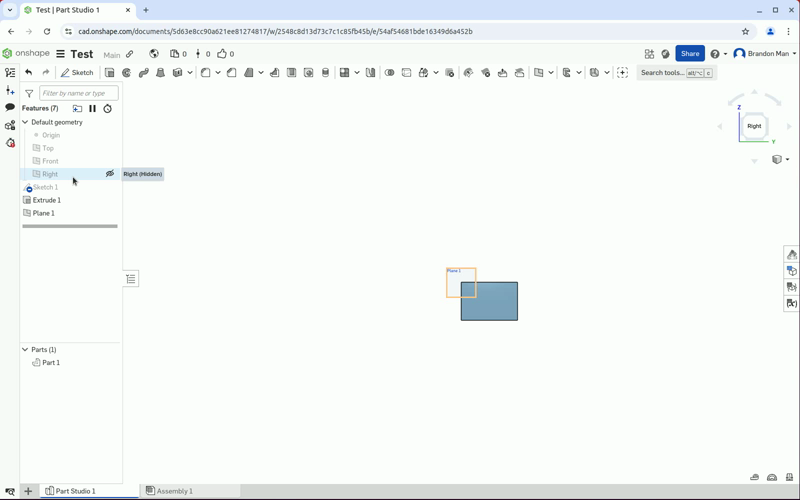
key(shift+s)
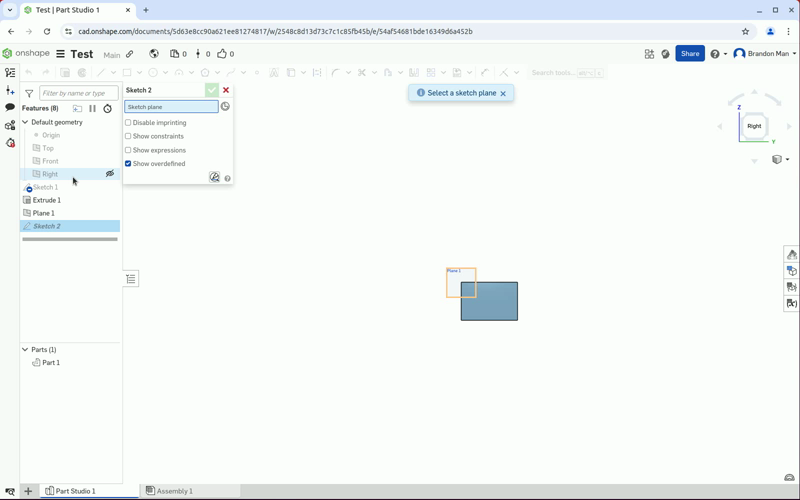
mouse_move(73, 215)
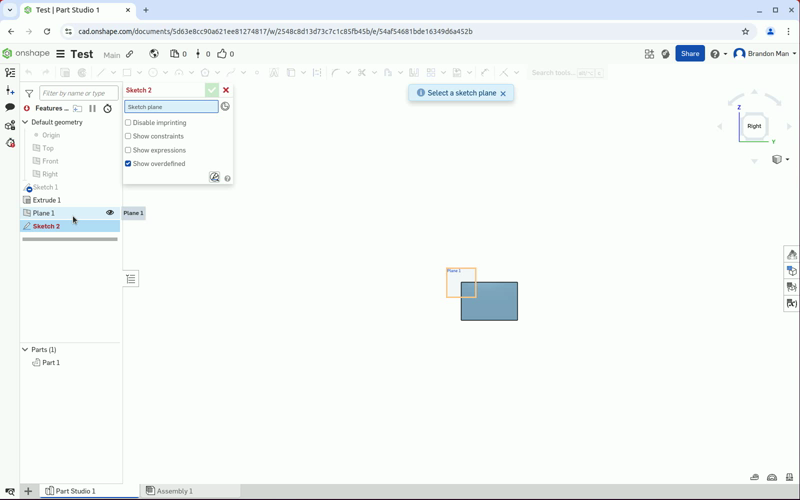
click(73, 215)
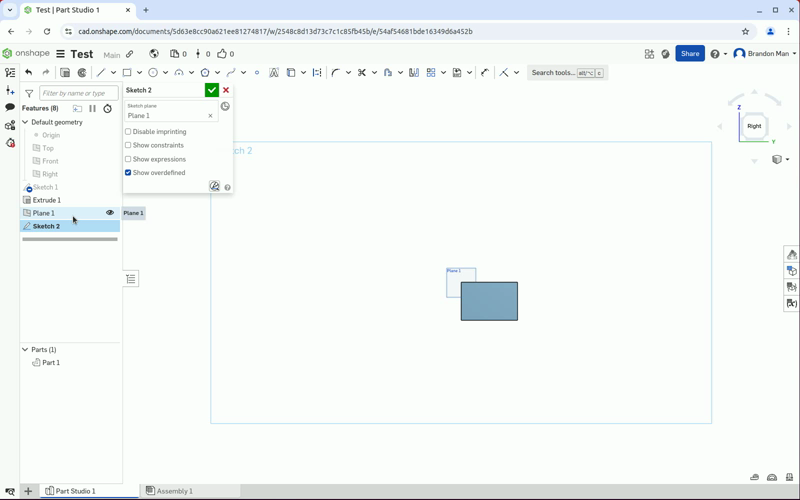
mouse_move(73, 352)
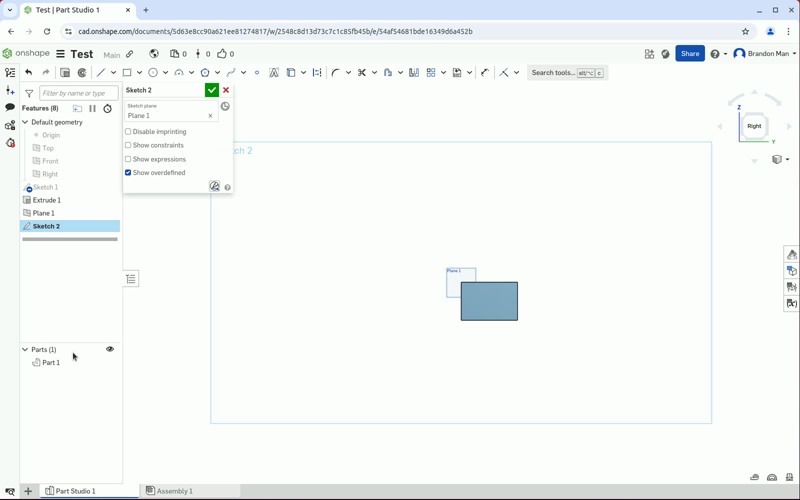
key(y)
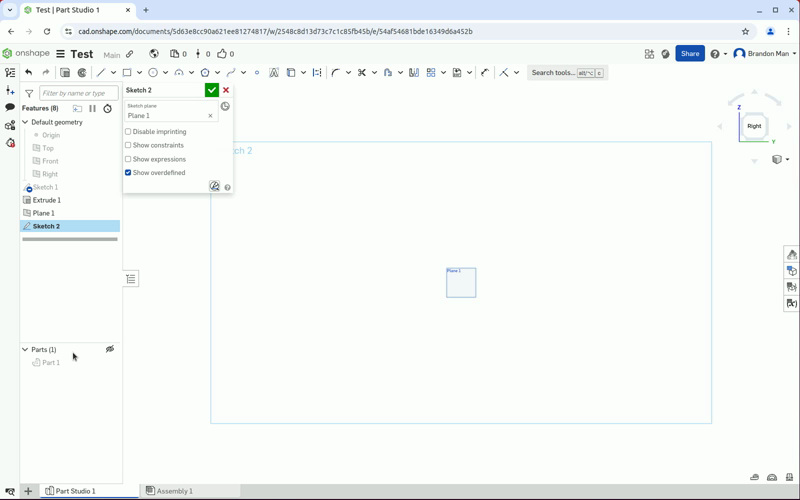
key(l)
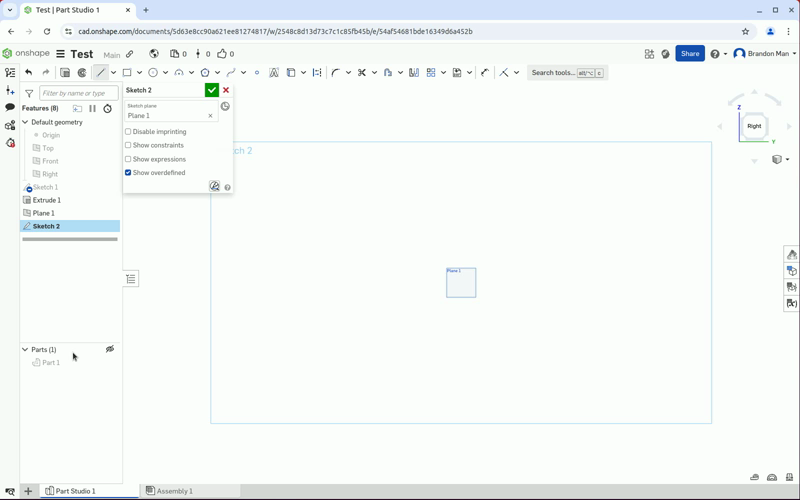
key_down(shift)
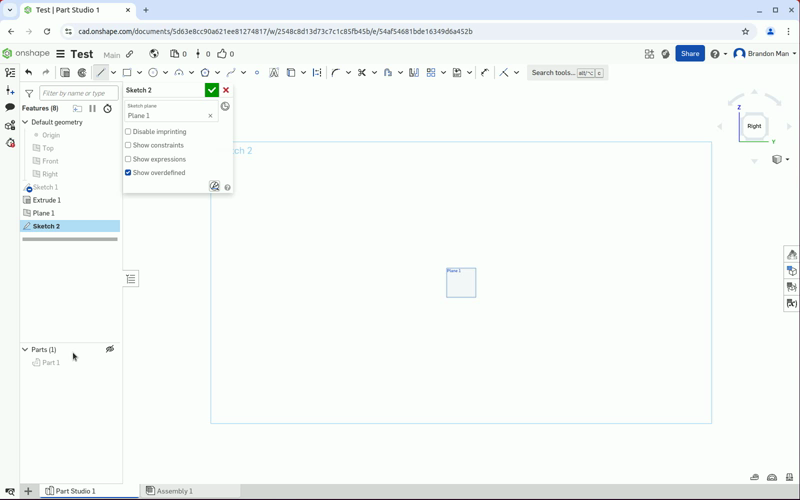
mouse_move(460, 301)
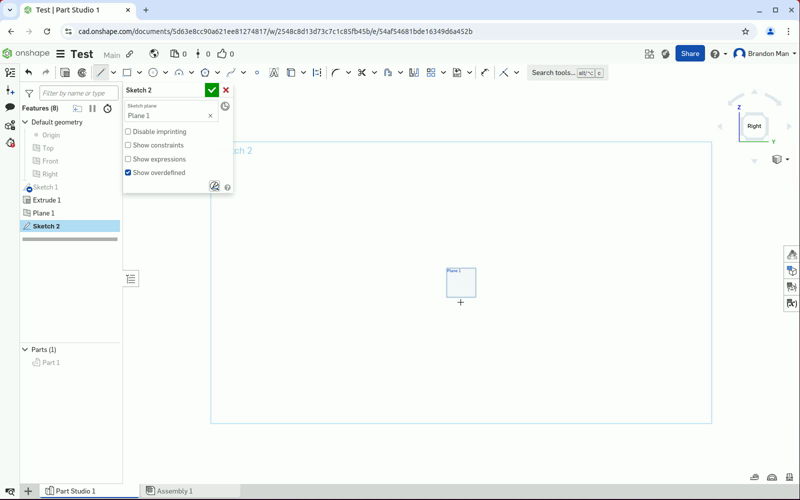
click(460, 301)
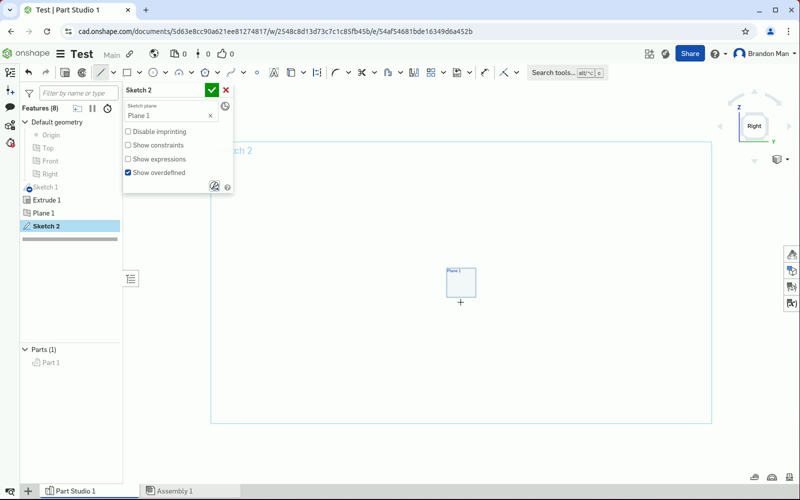
key_up(shift)
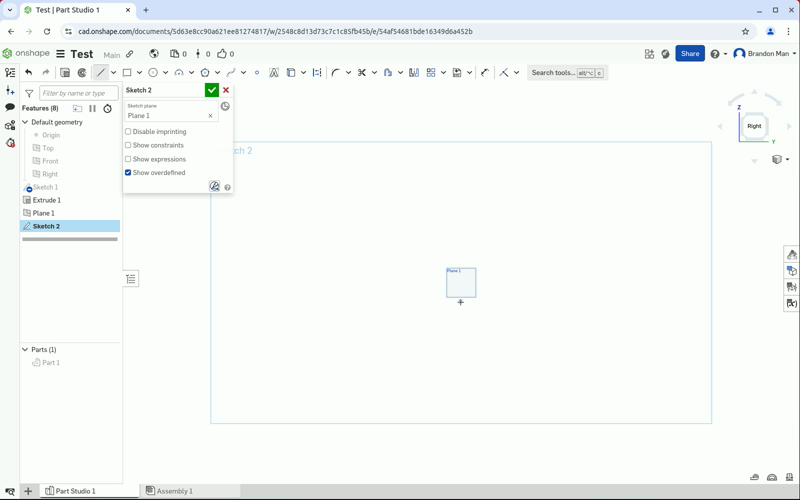
key_down(shift)
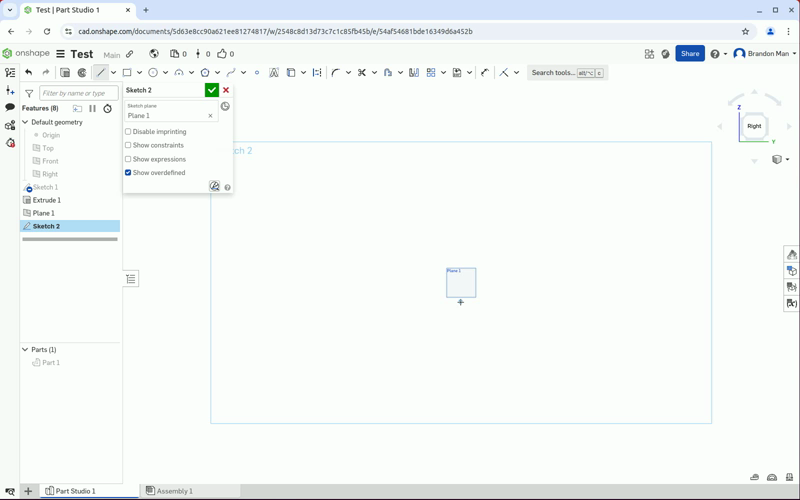
mouse_move(490, 301)
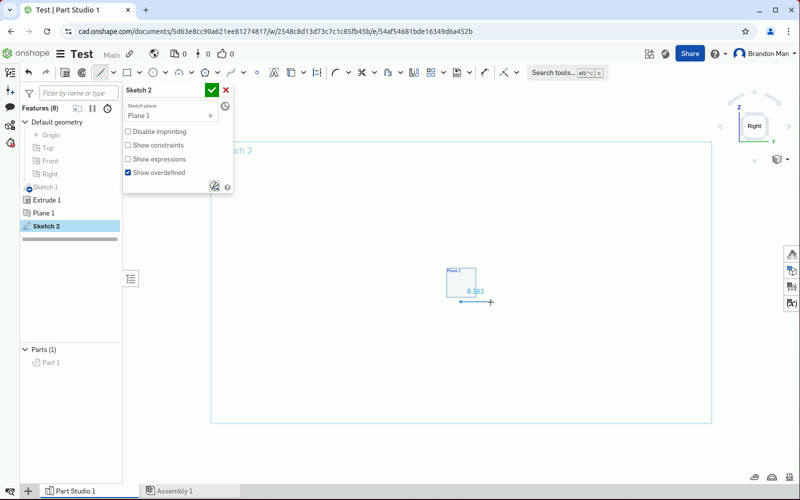
mouse_move(517, 301)
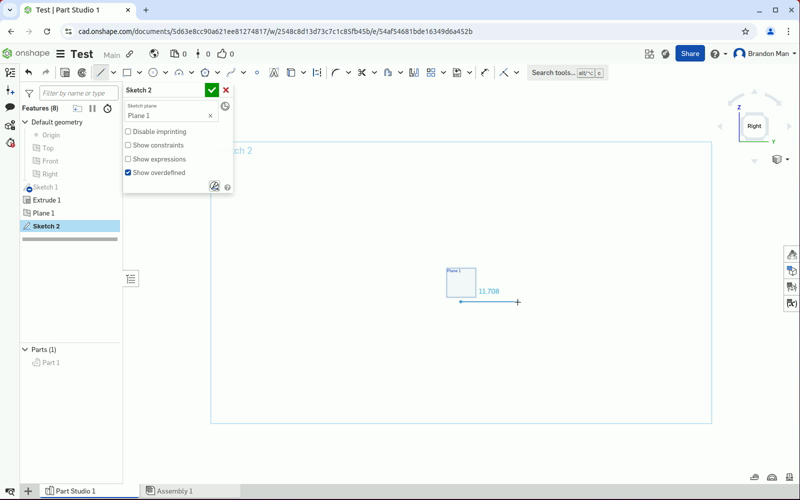
click(517, 301)
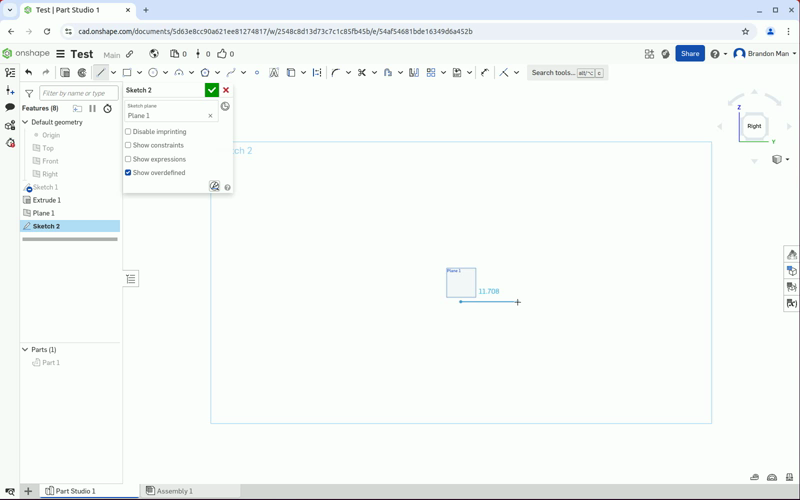
key_up(shift)
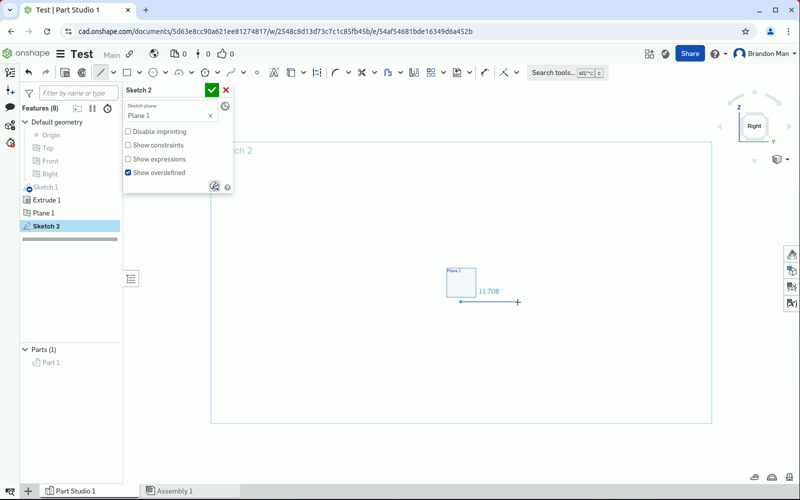
key_down(shift)
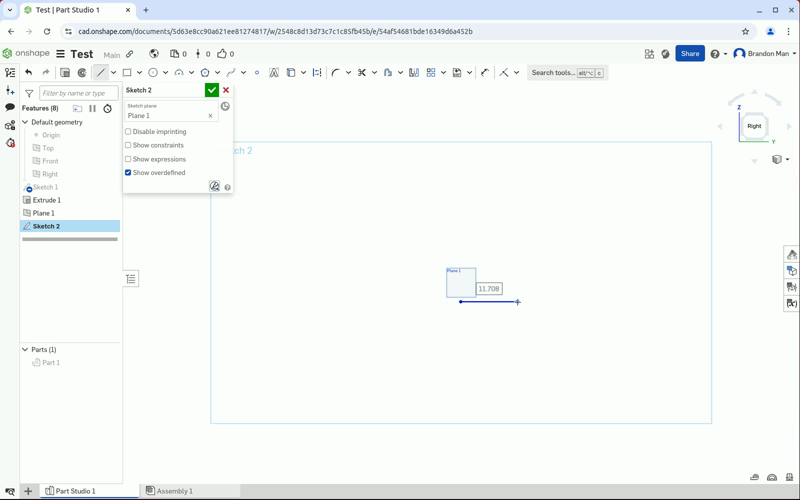
mouse_move(547, 301)
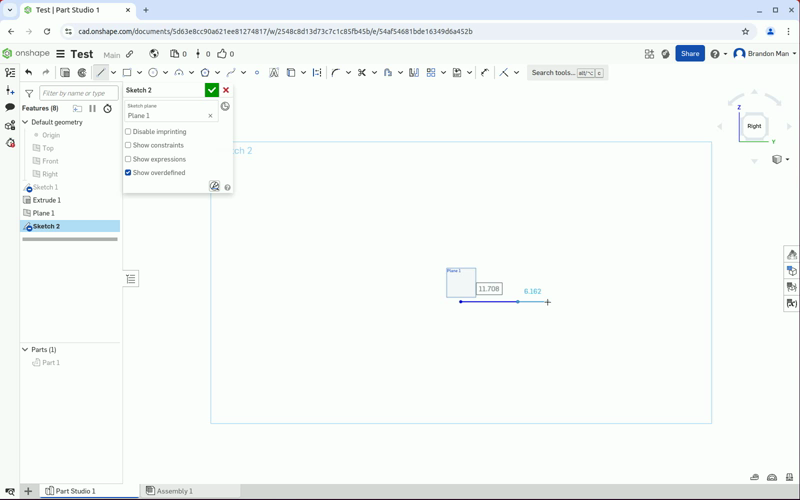
mouse_move(517, 282)
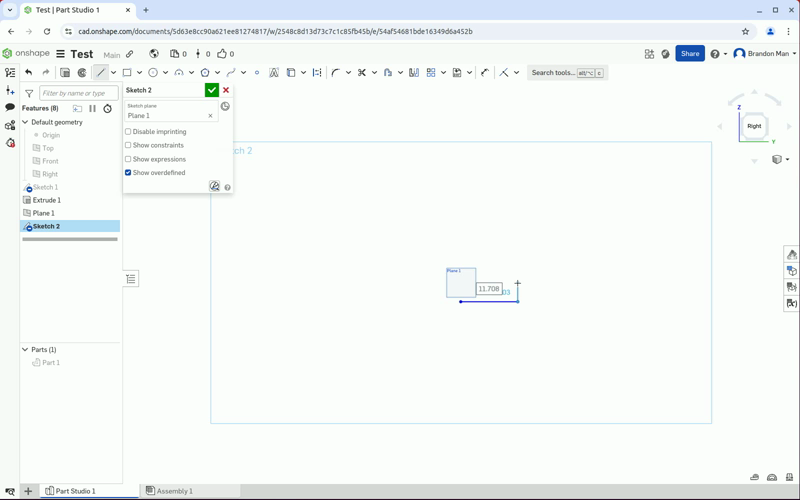
click(517, 282)
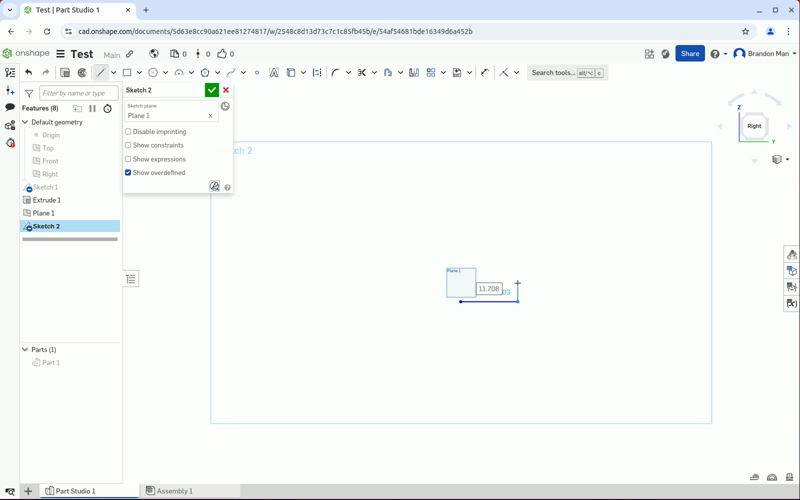
key_up(shift)
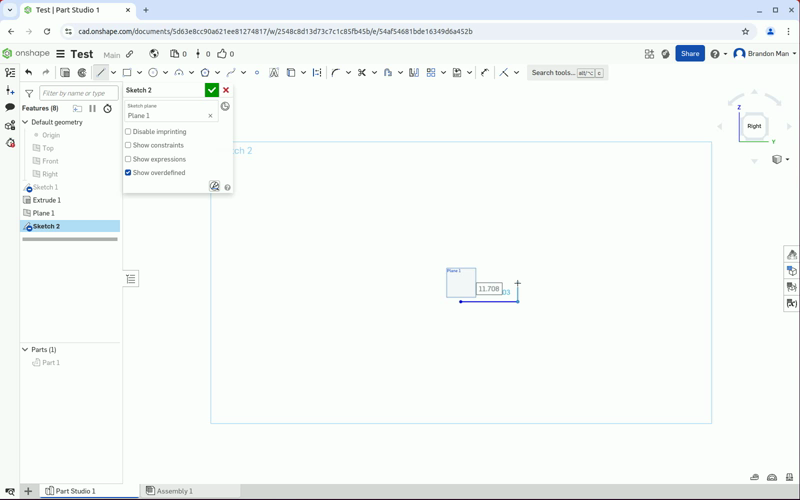
key_down(shift)
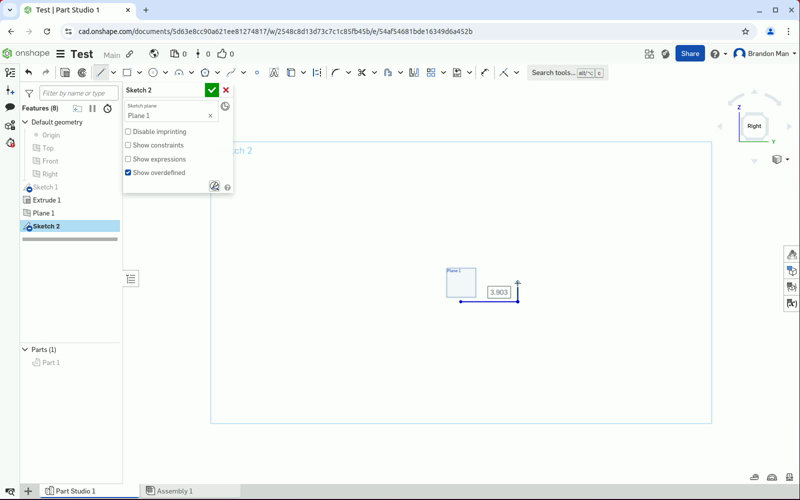
mouse_move(547, 282)
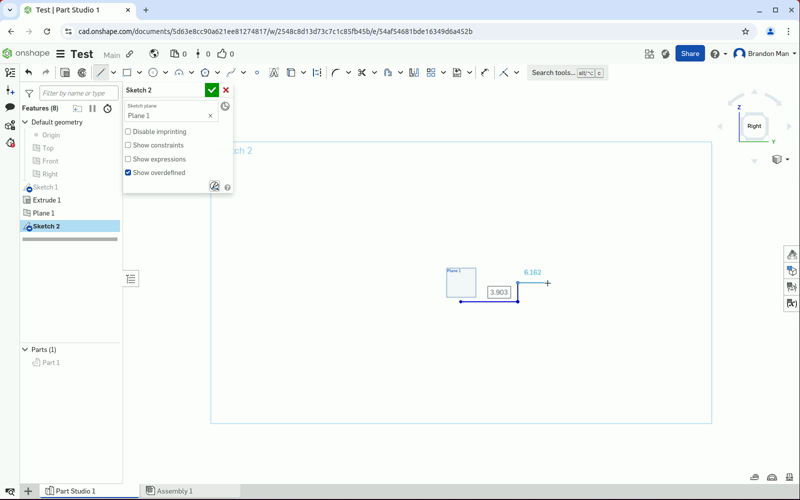
mouse_move(460, 282)
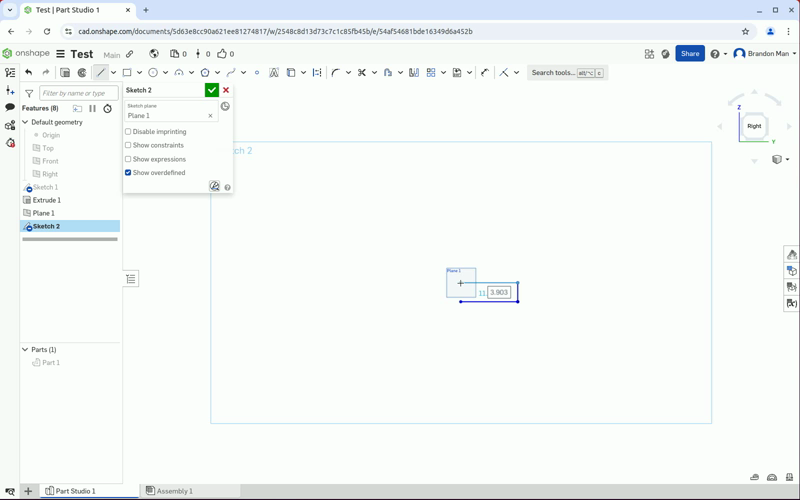
click(460, 282)
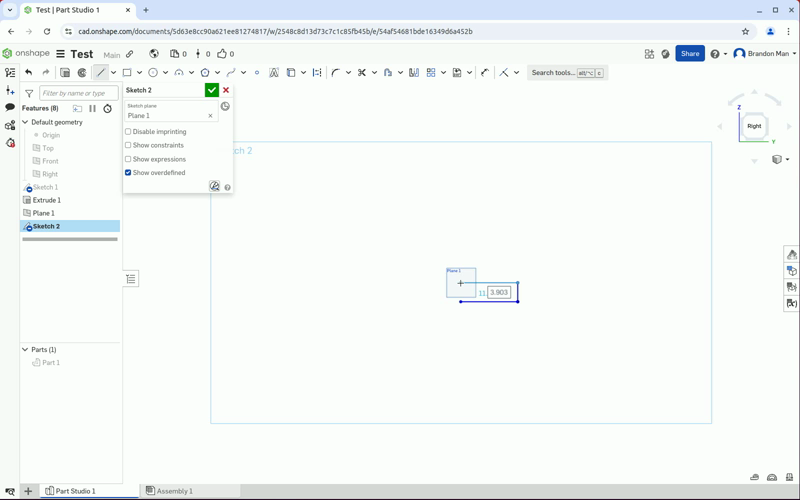
key_up(shift)
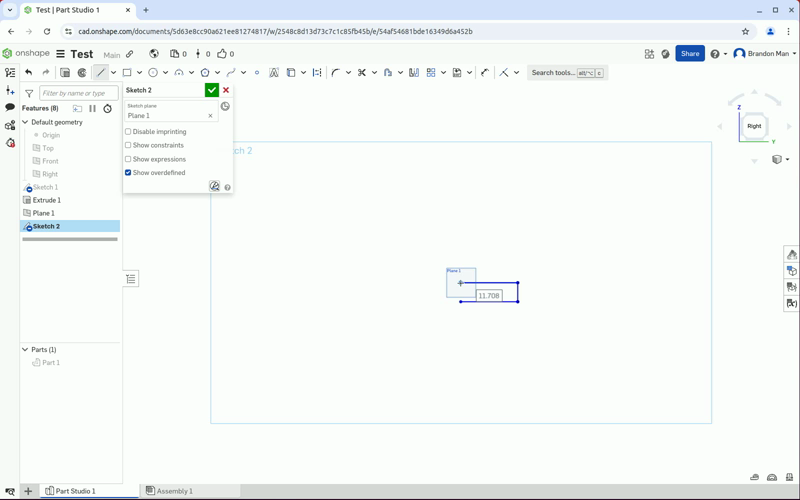
mouse_move(490, 282)
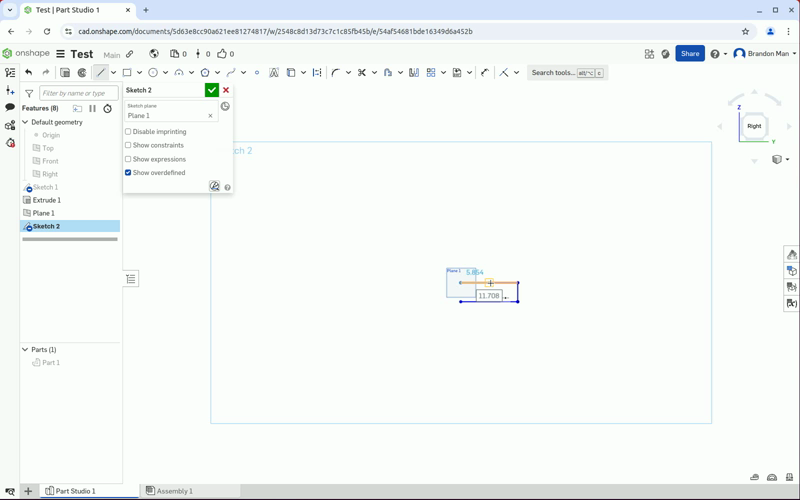
key_down(shift)
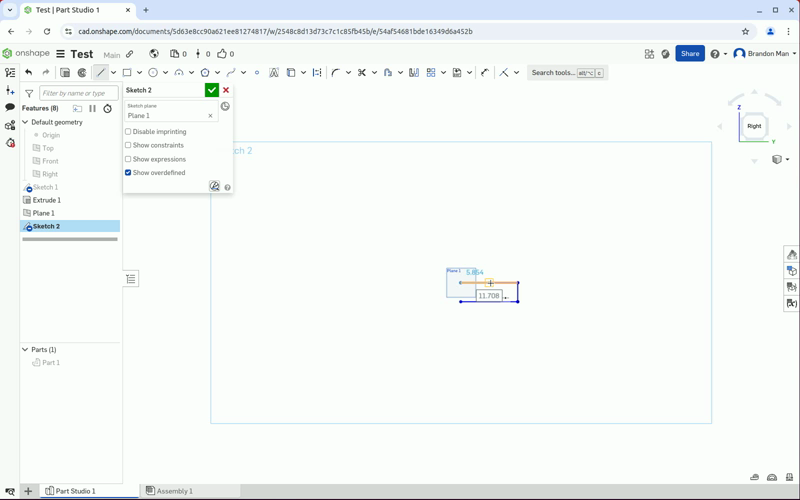
mouse_move(460, 301)
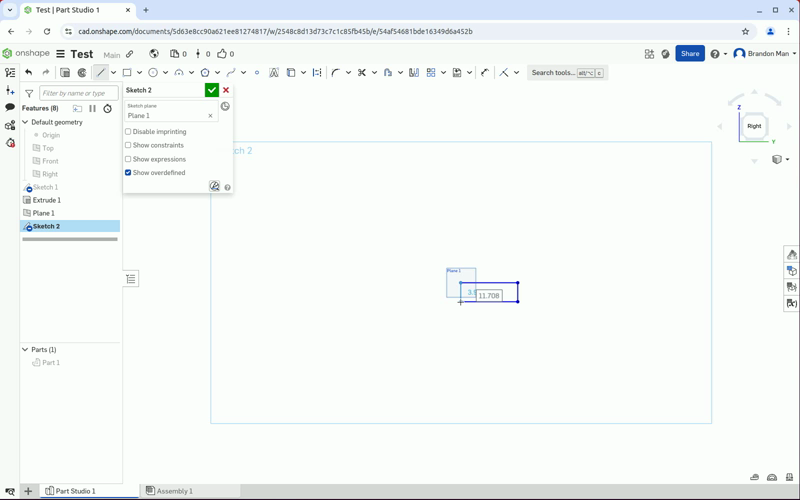
key_up(shift)
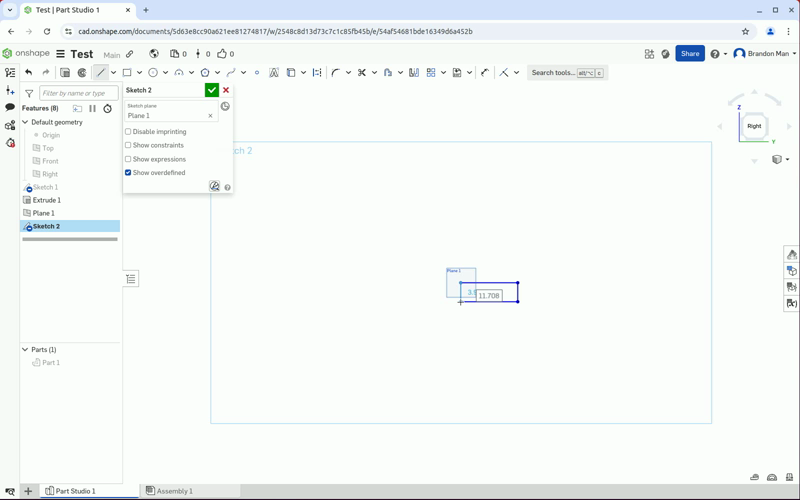
click(460, 301)
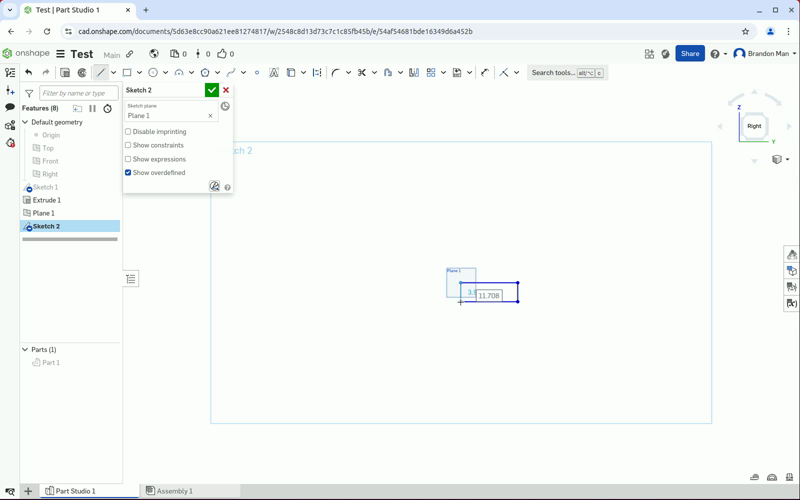
key(esc)
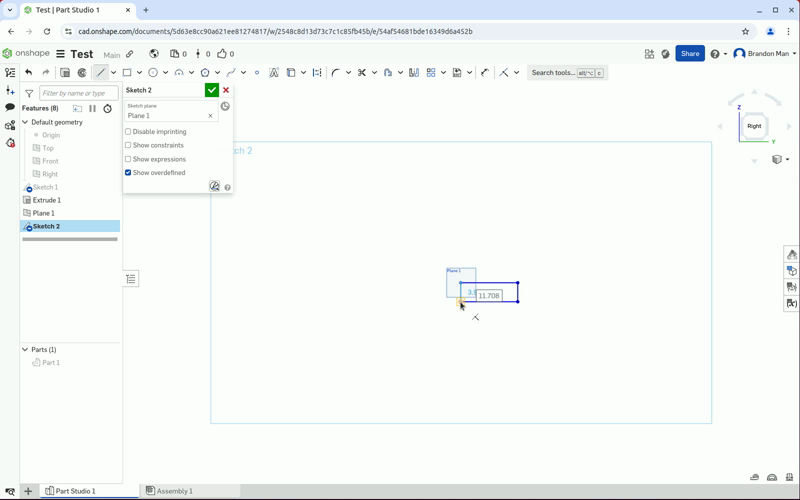
mouse_move(486, 290)
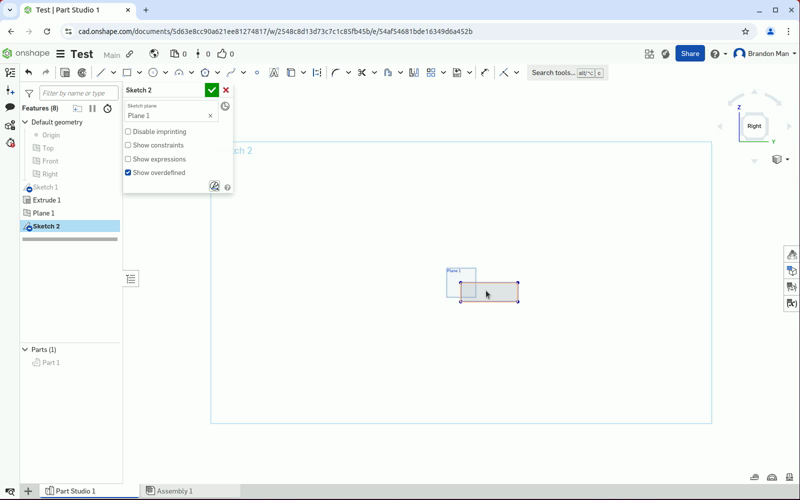
scroll(6)
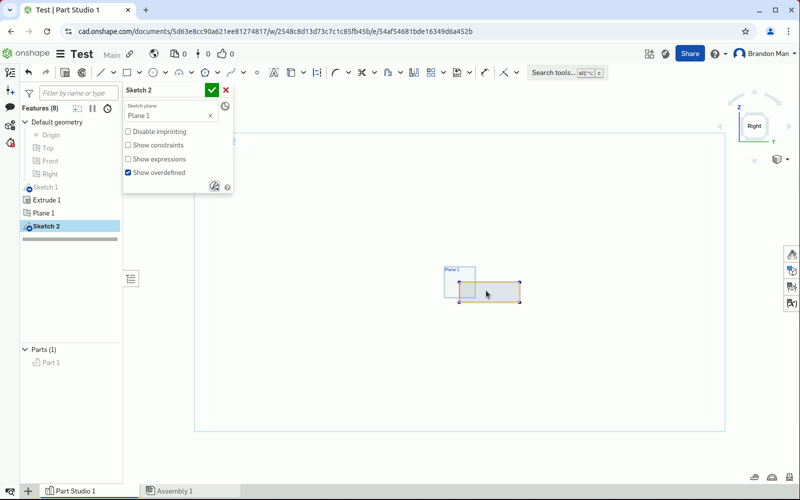
scroll(6)
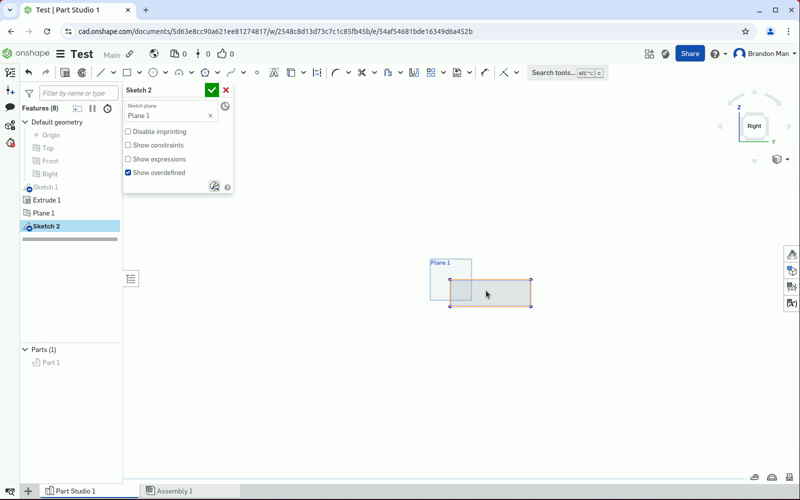
scroll(6)
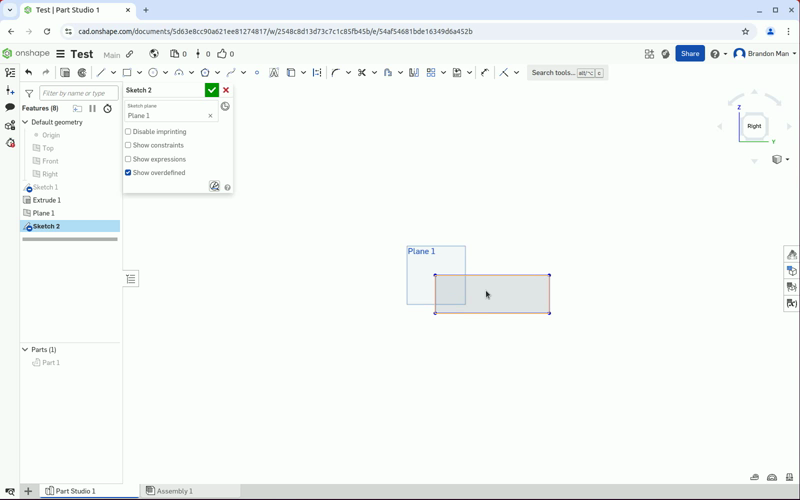
scroll(6)
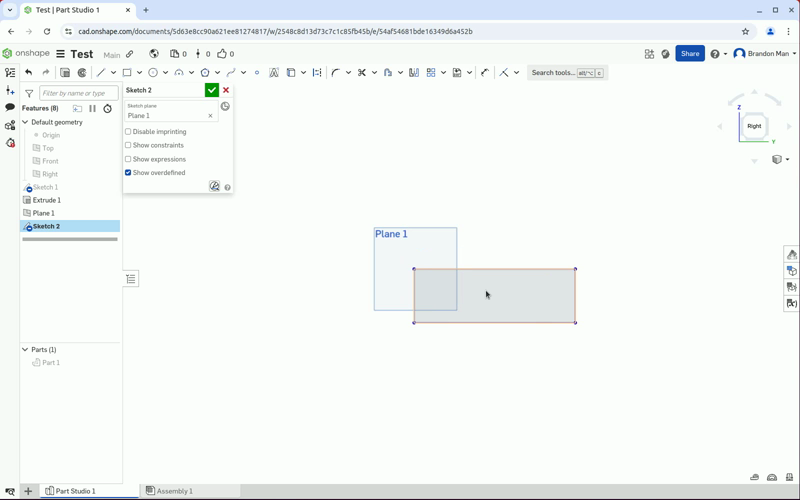
scroll(6)
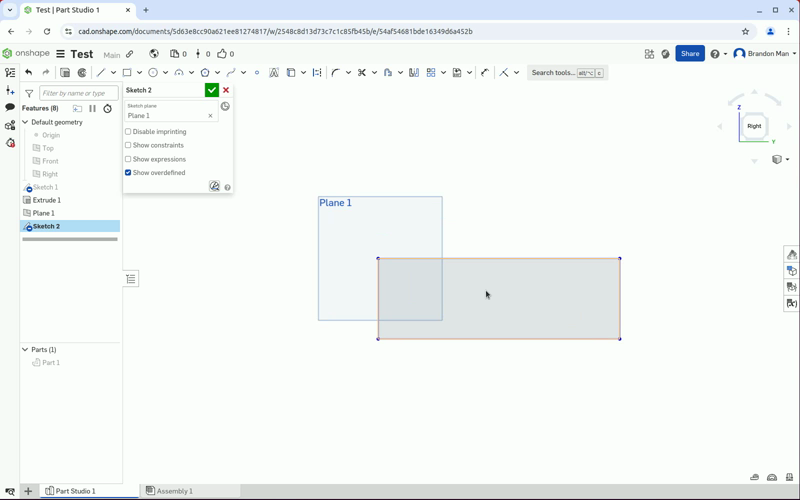
scroll(6)
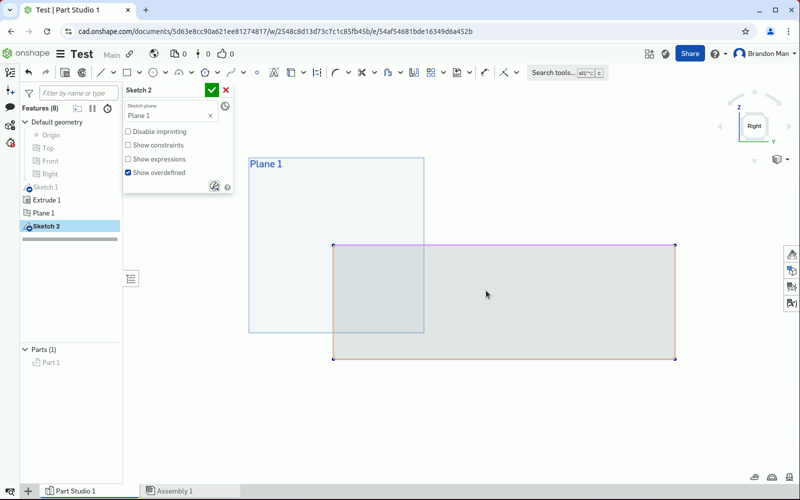
scroll(6)
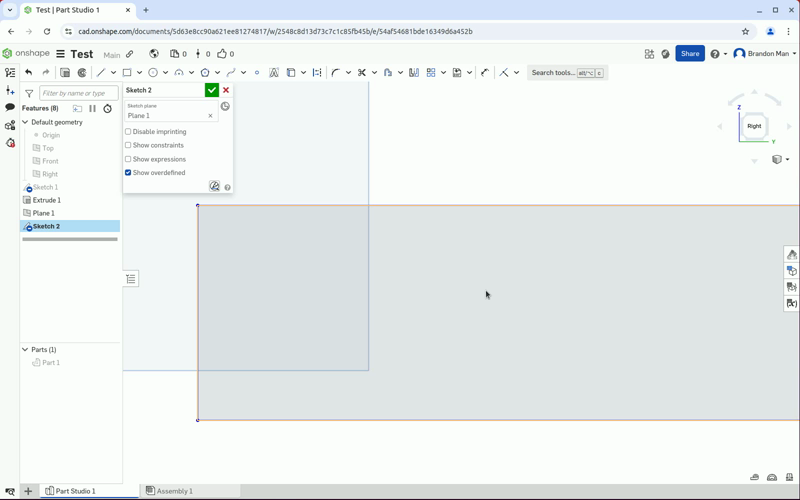
click(486, 290)
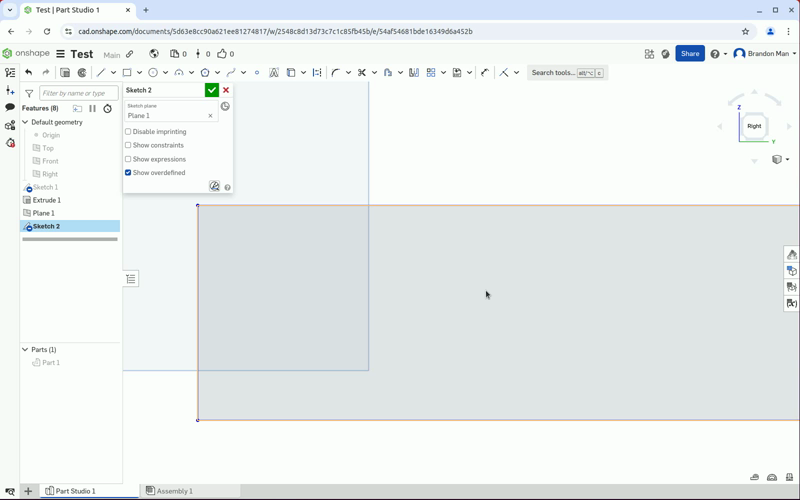
scroll(-6)
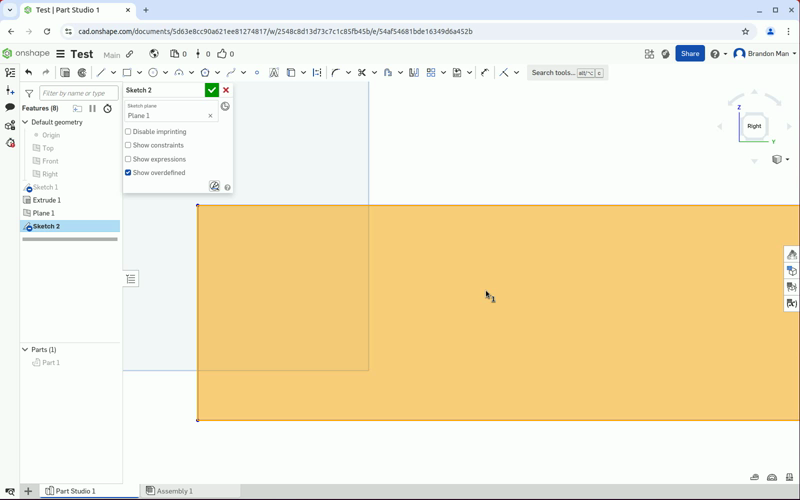
scroll(-6)
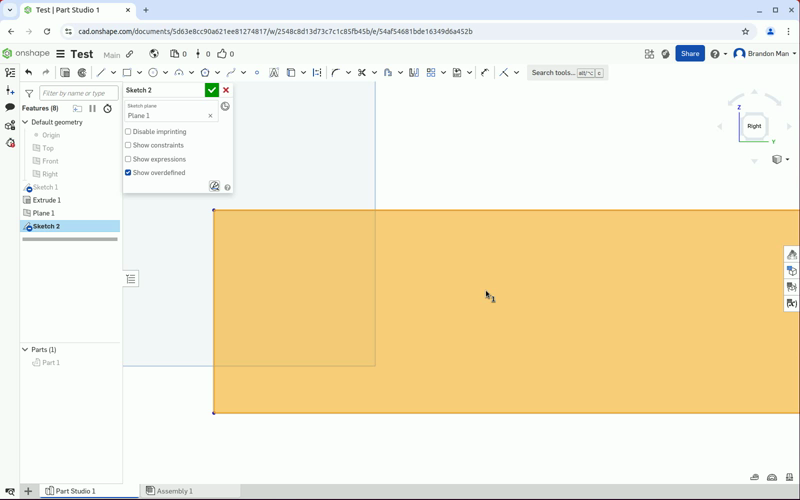
scroll(-6)
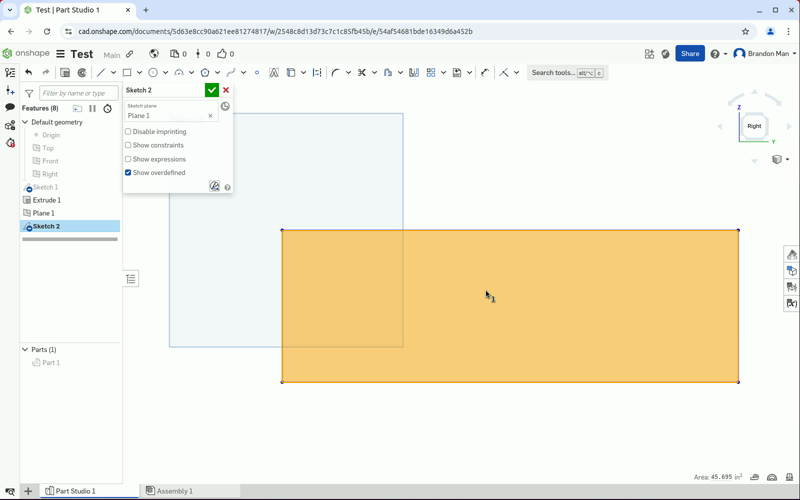
scroll(-6)
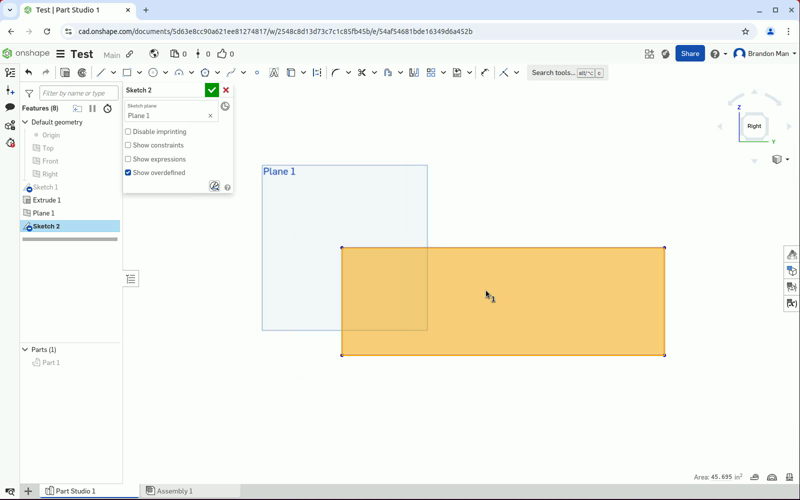
scroll(-6)
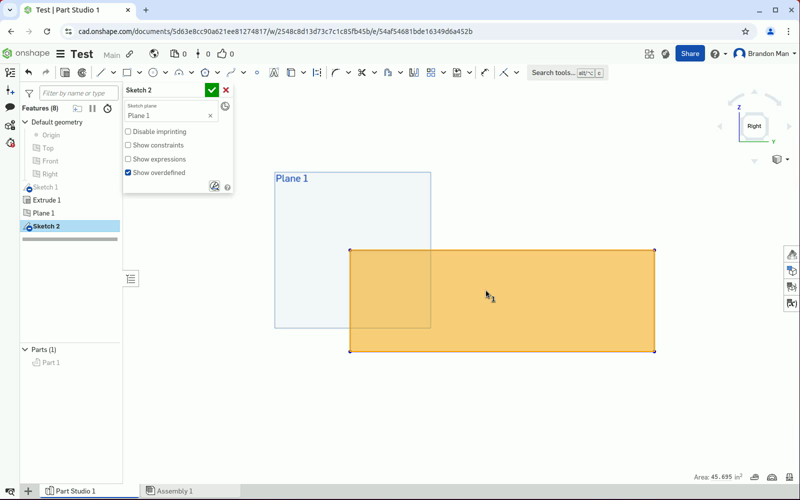
scroll(-6)
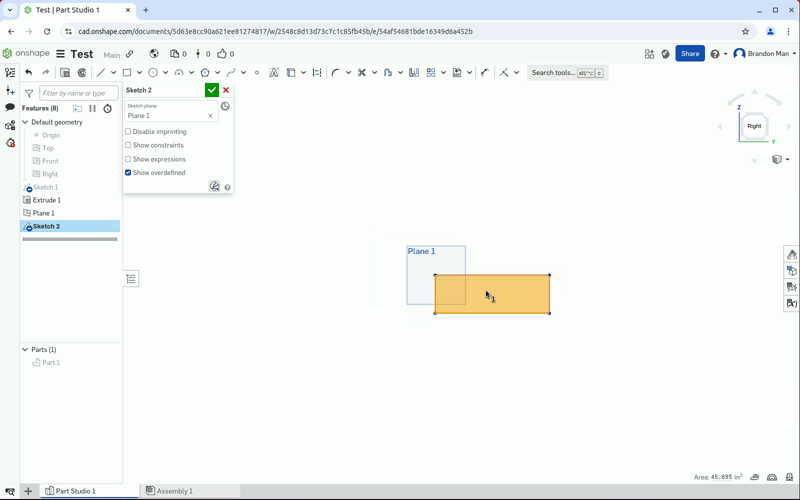
scroll(-6)
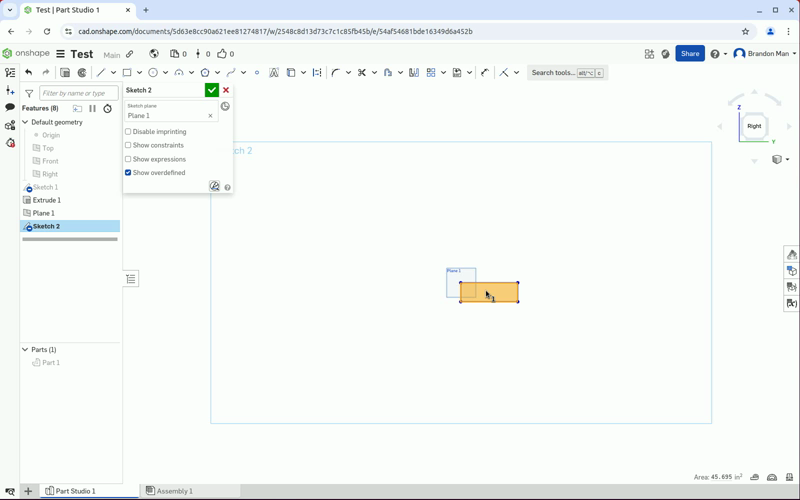
mouse_move(73, 352)
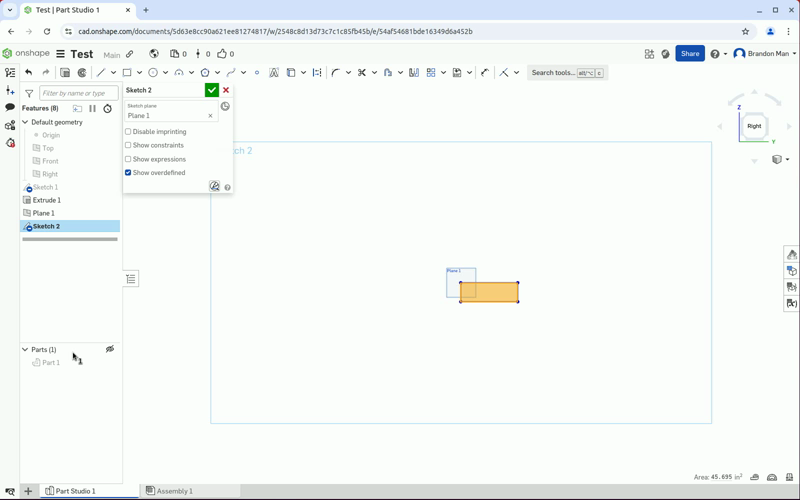
key(shift+y)
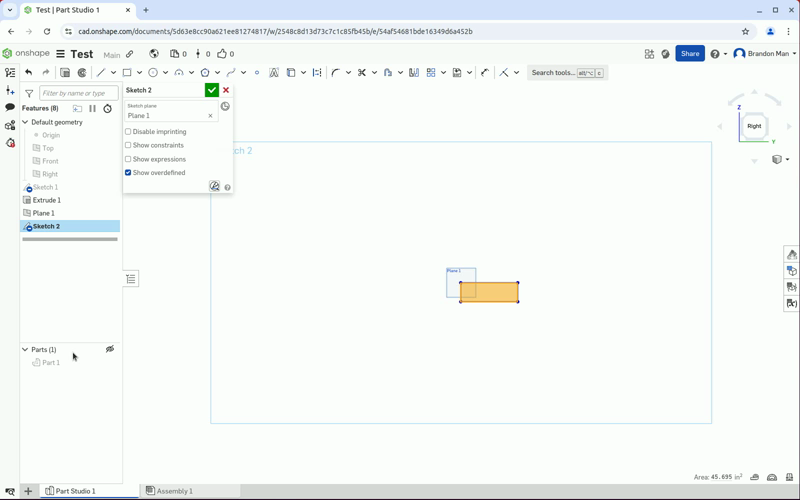
key(shift+e)
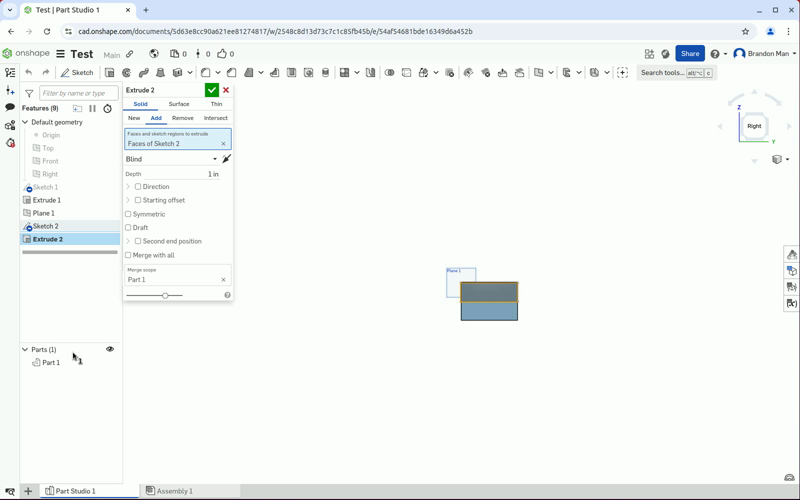
mouse_move(143, 106)
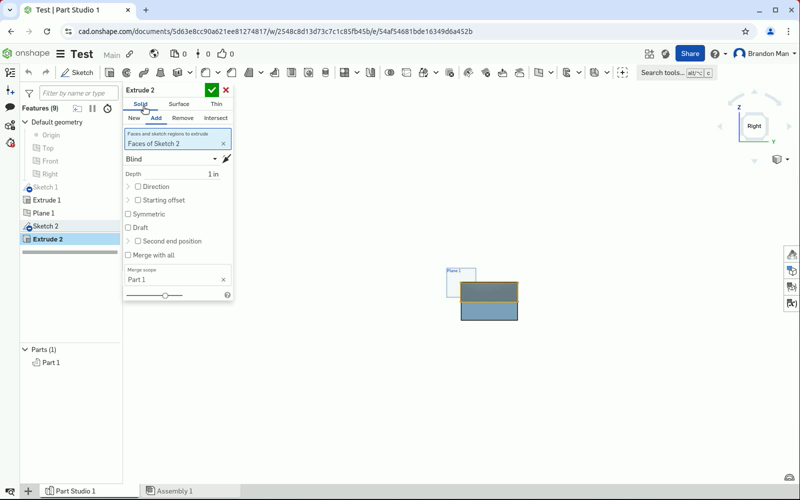
click(143, 106)
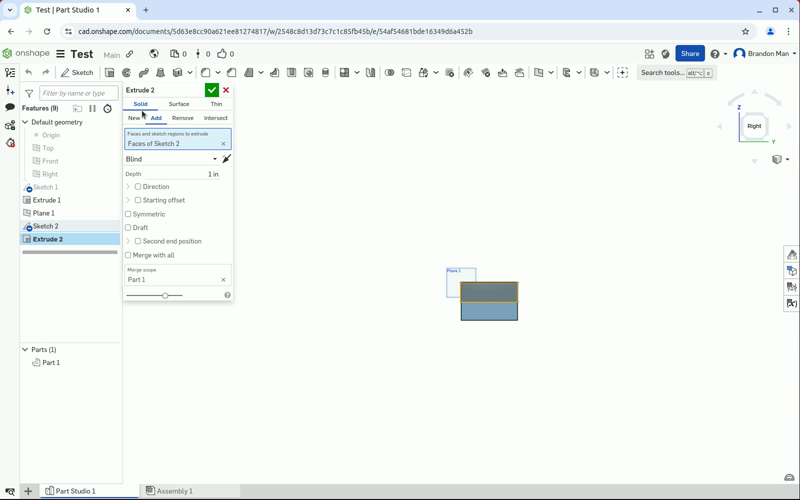
mouse_move(137, 120)
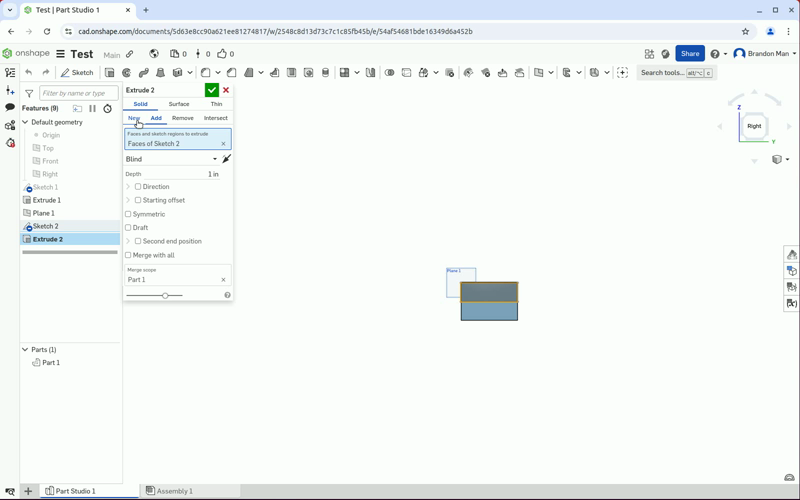
click(137, 120)
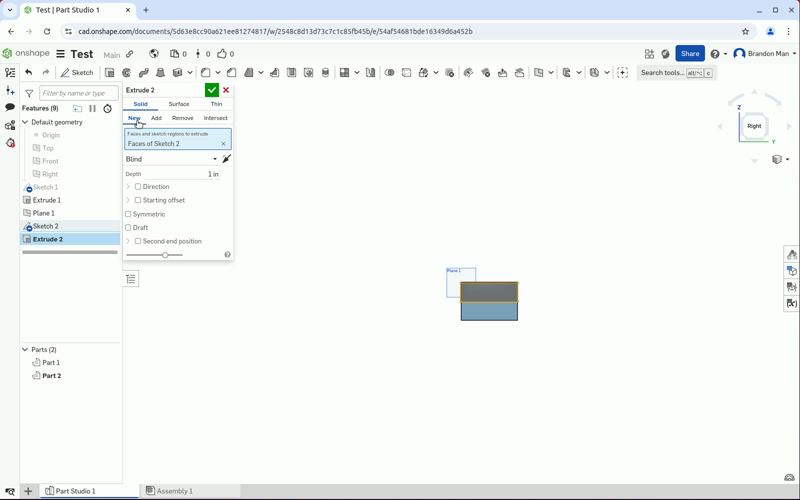
key(tab, 4)
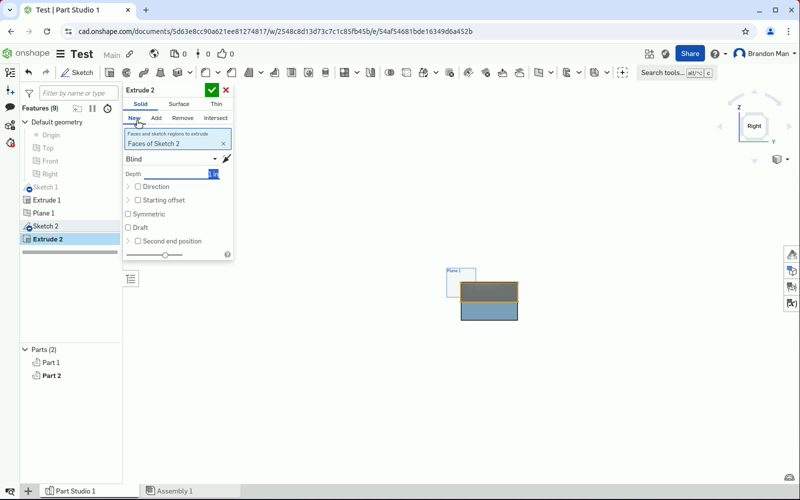
text(7.703)
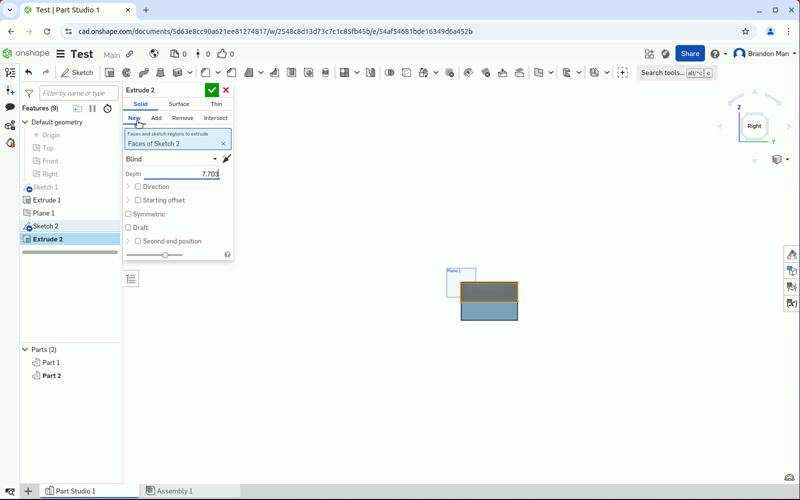
key(enter)
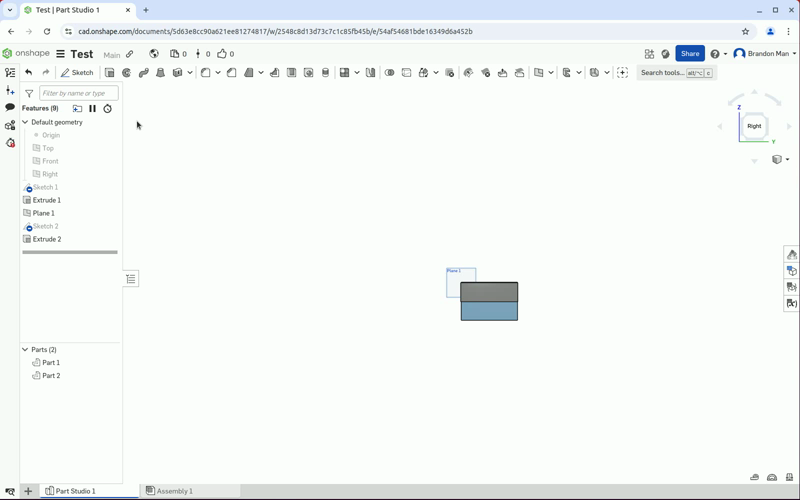
key(shift+h)
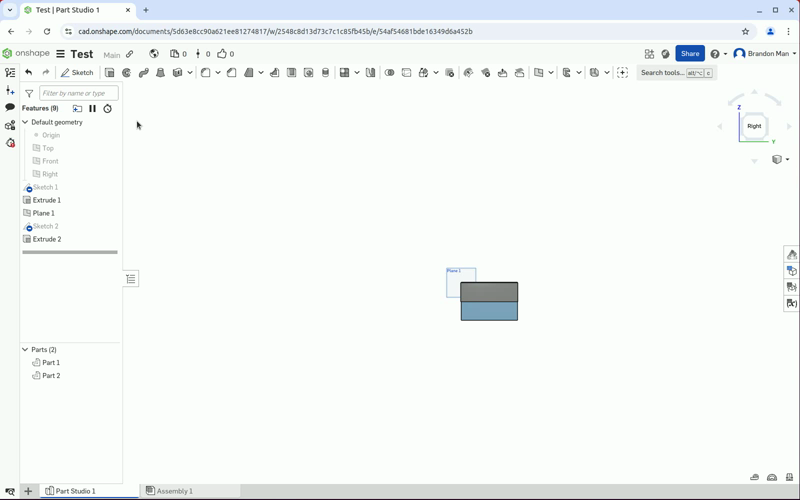
key(shift+h)
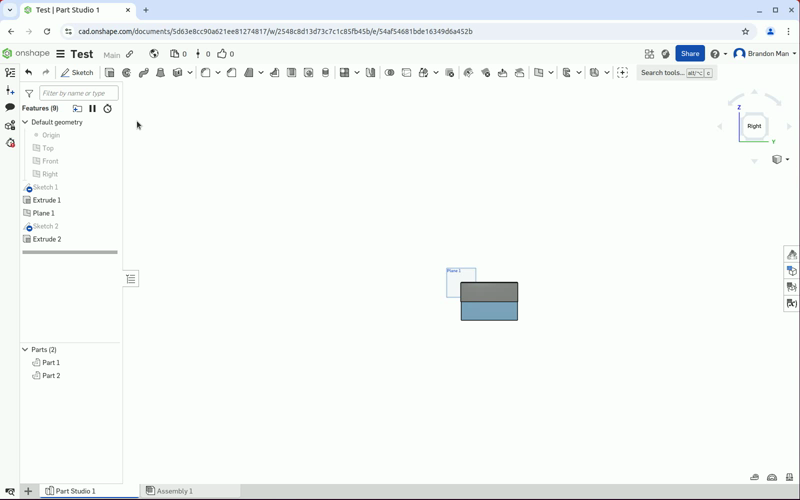
key(shift+7)
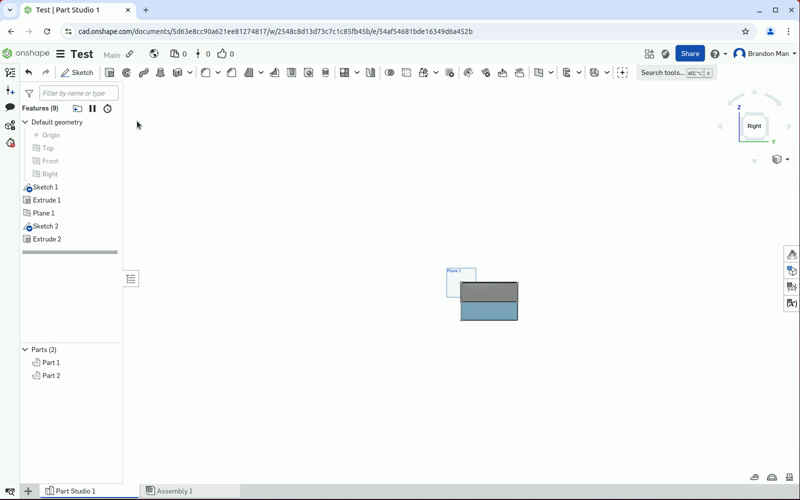
key(right, 2)
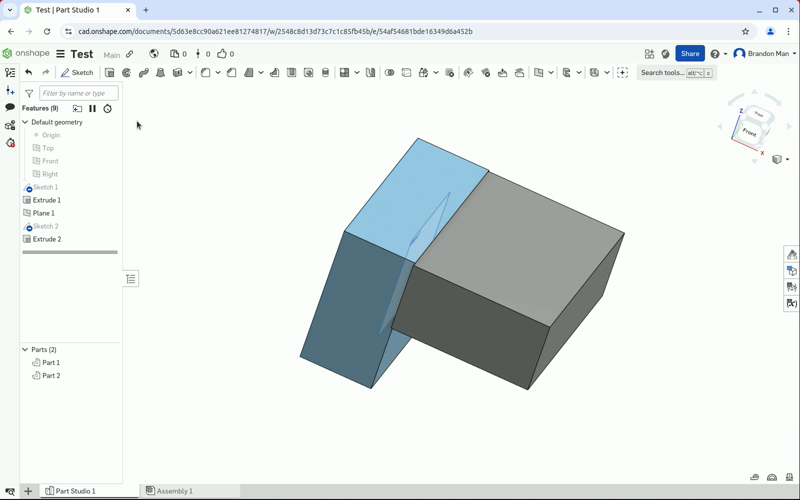
key(down, 2)
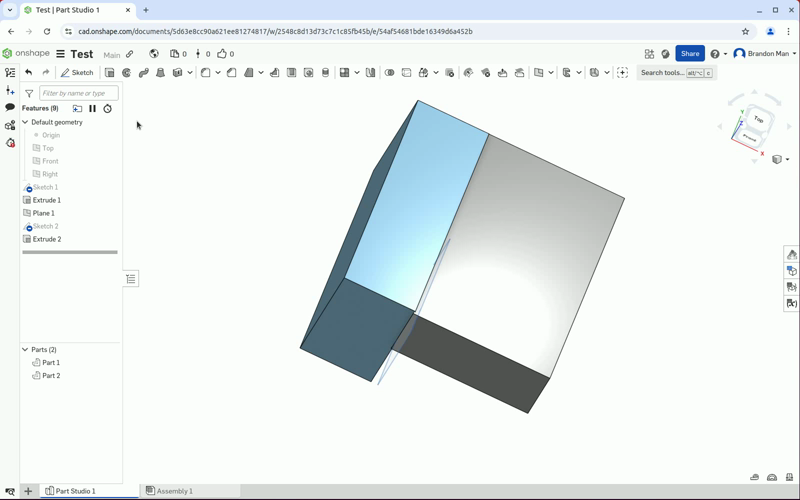
key(up, 2)
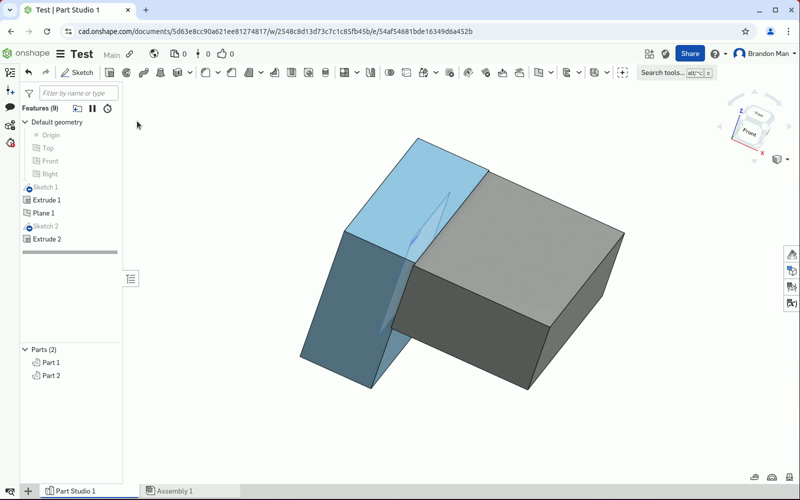
key(left, 2)
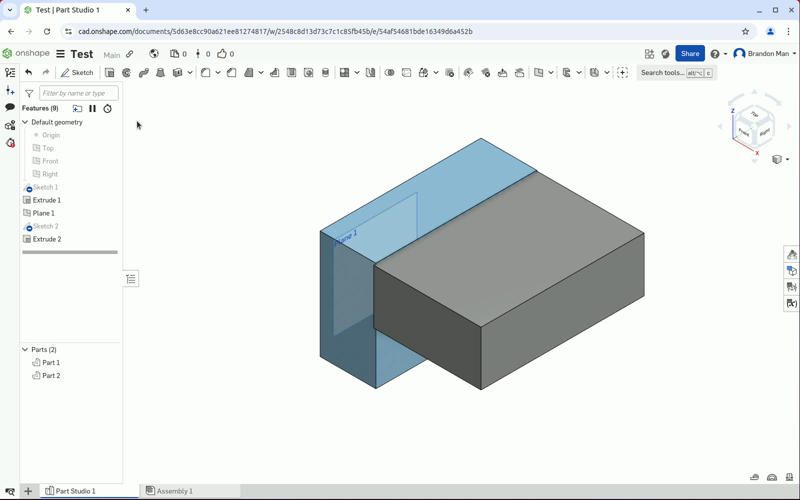
mouse_move(73, 189)
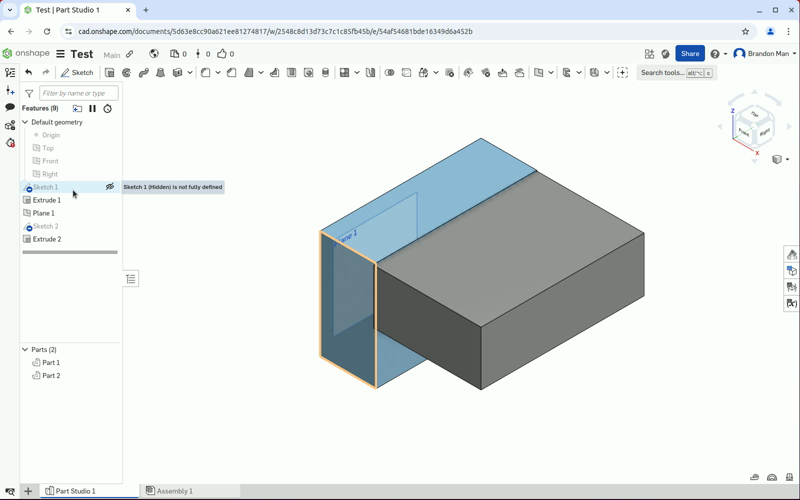
click(73, 189)